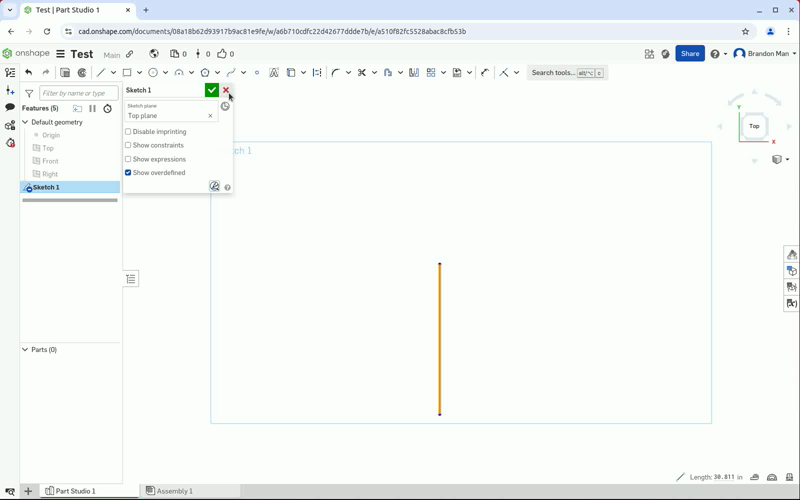
key(shift+h)
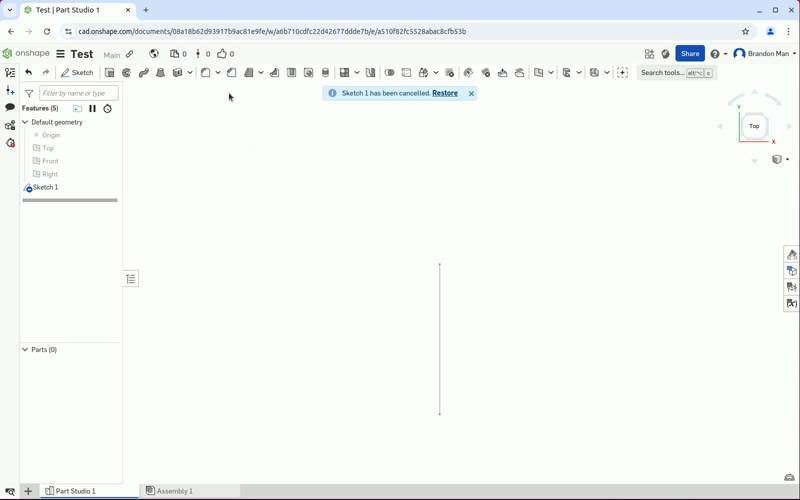
key(shift+s)
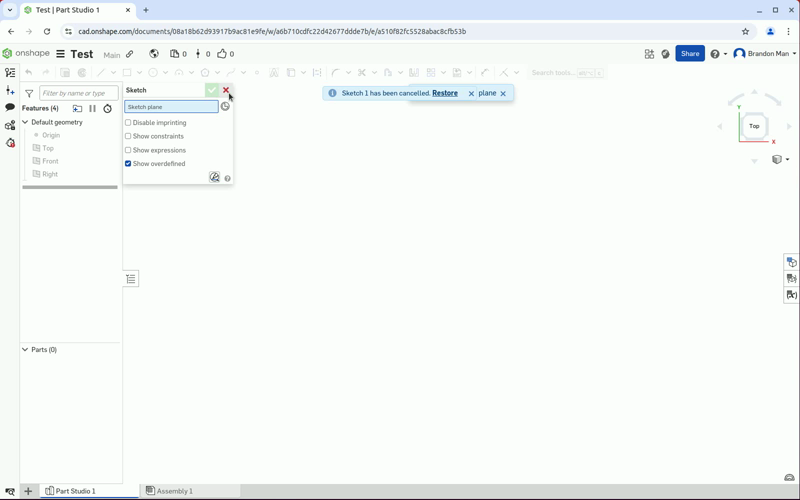
mouse_move(73, 150)
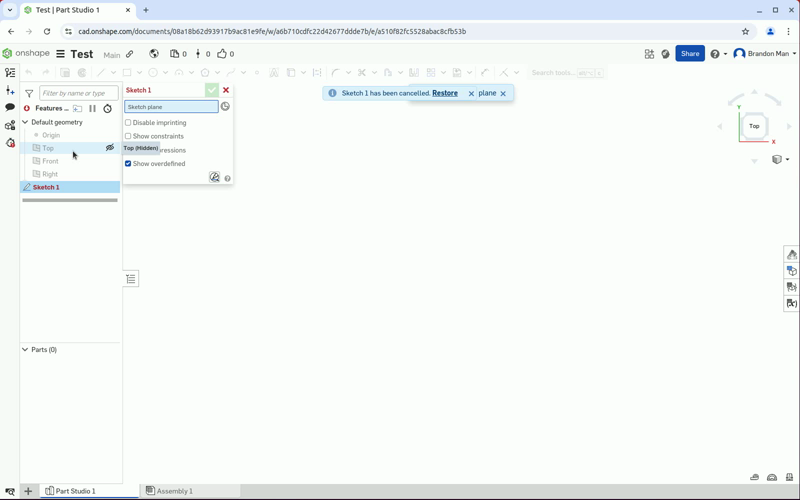
click(73, 150)
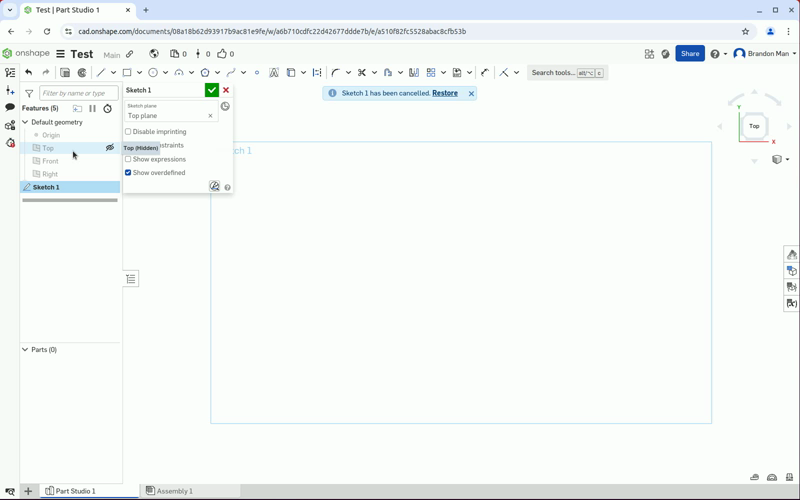
mouse_move(73, 352)
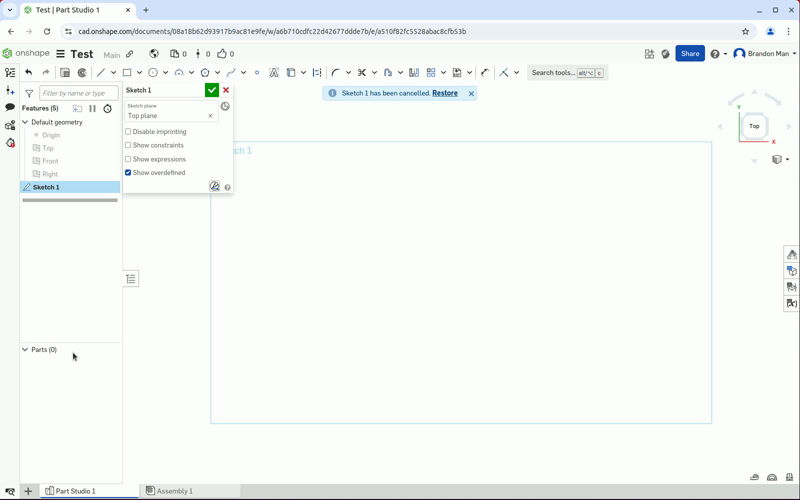
key(y)
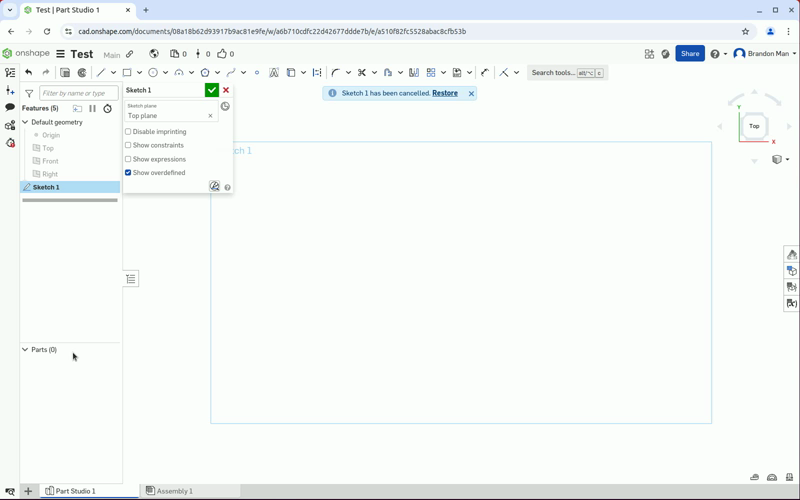
key(l)
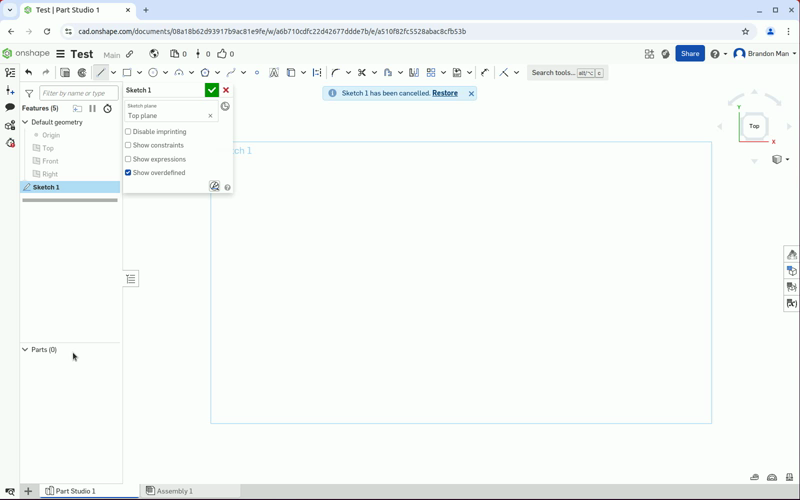
key_down(shift)
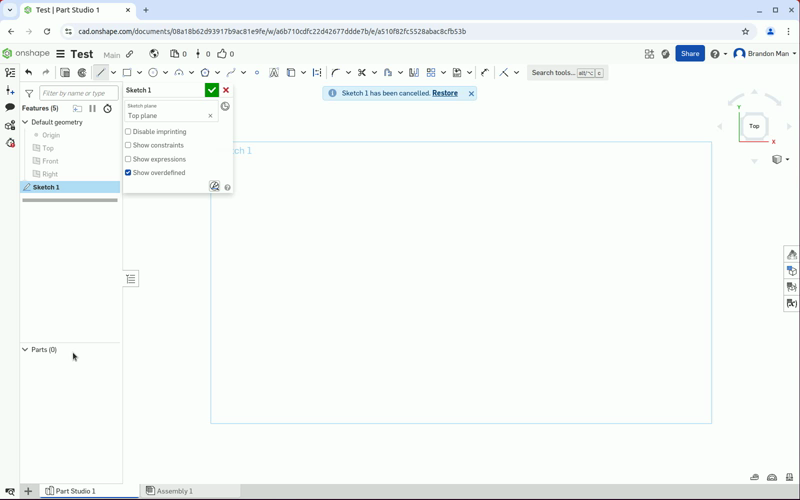
mouse_move(359, 282)
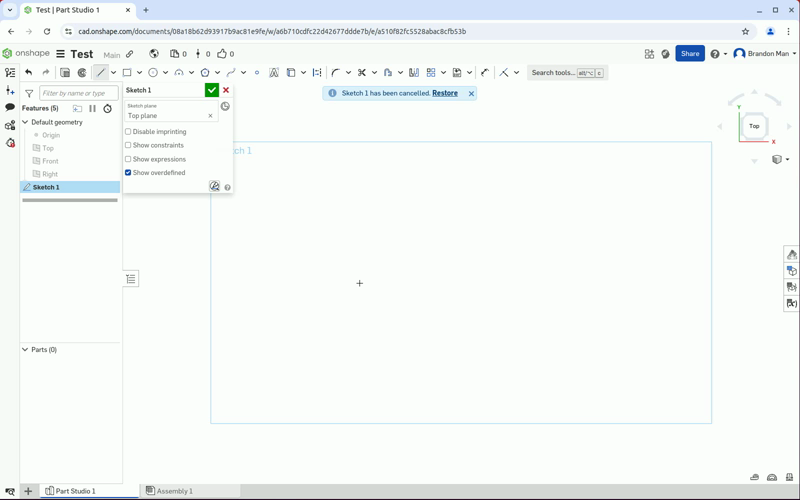
click(359, 282)
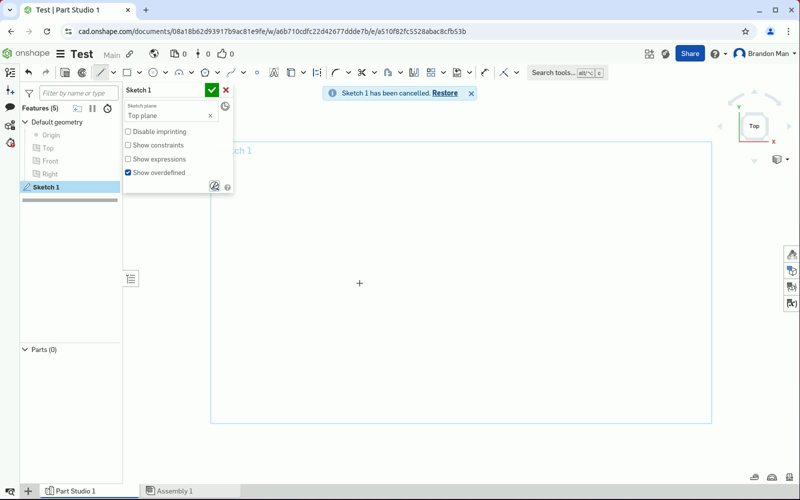
key_up(shift)
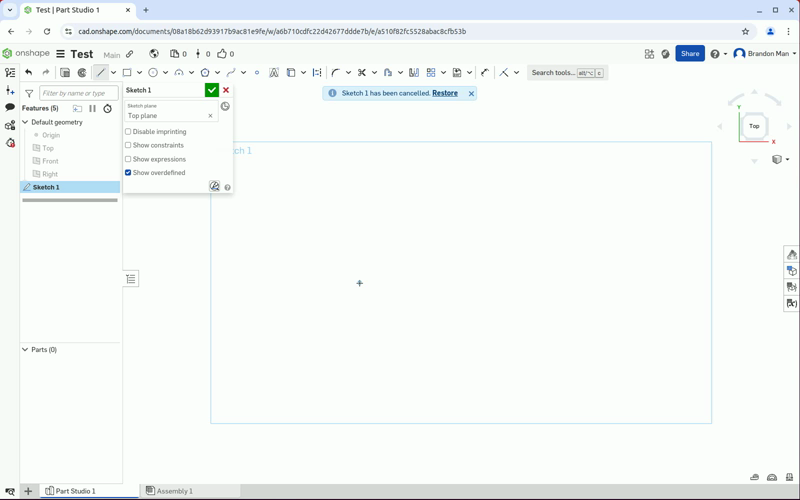
key_down(shift)
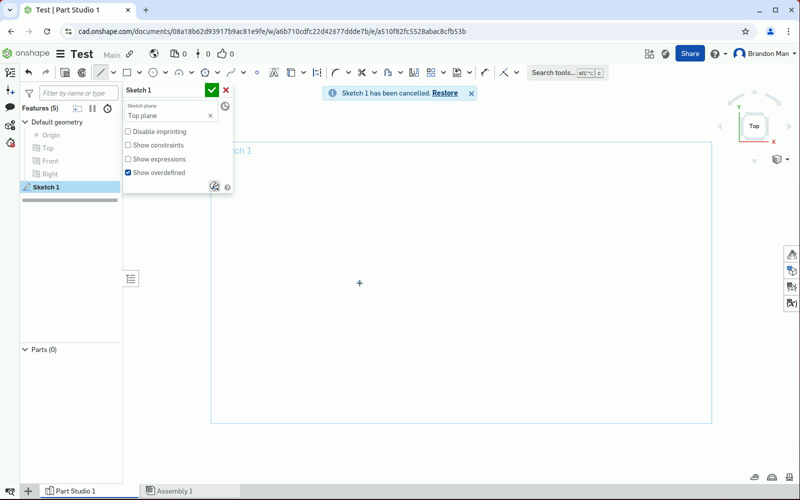
mouse_move(410, 369)
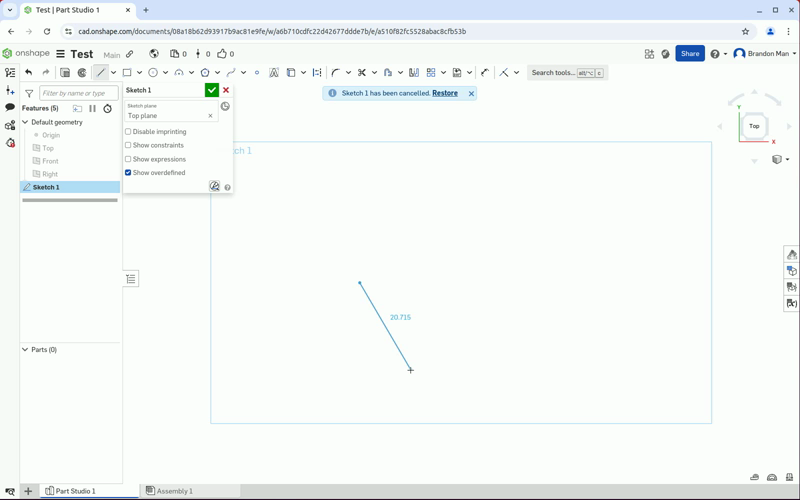
click(410, 369)
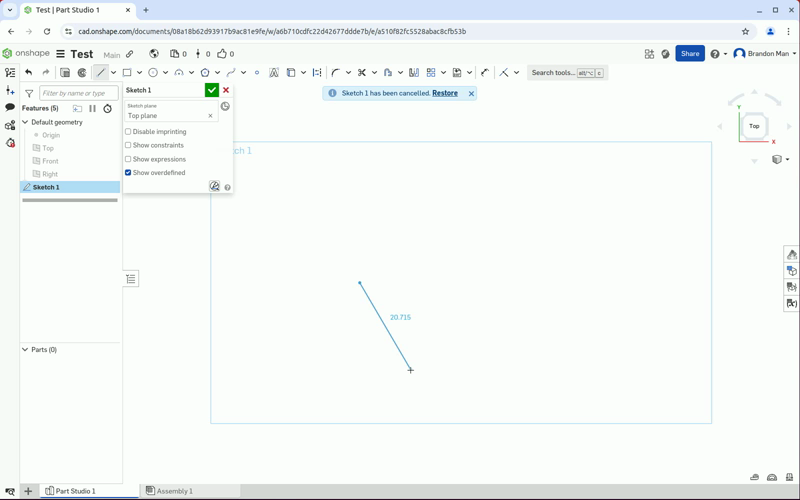
key_up(shift)
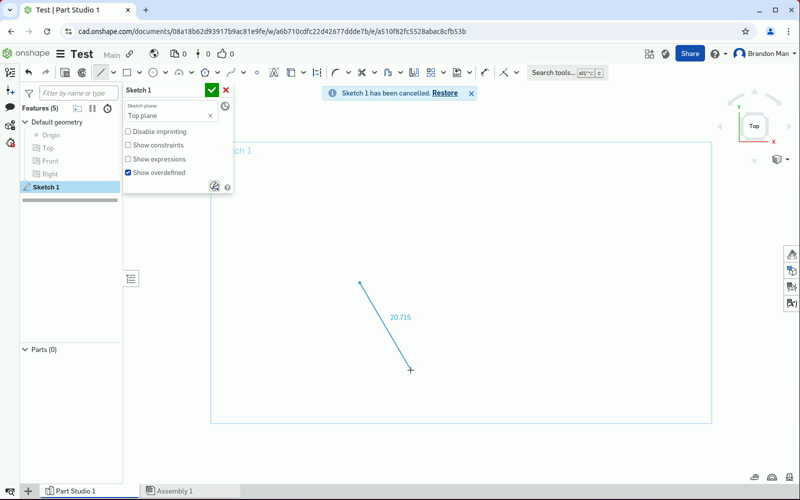
key_down(shift)
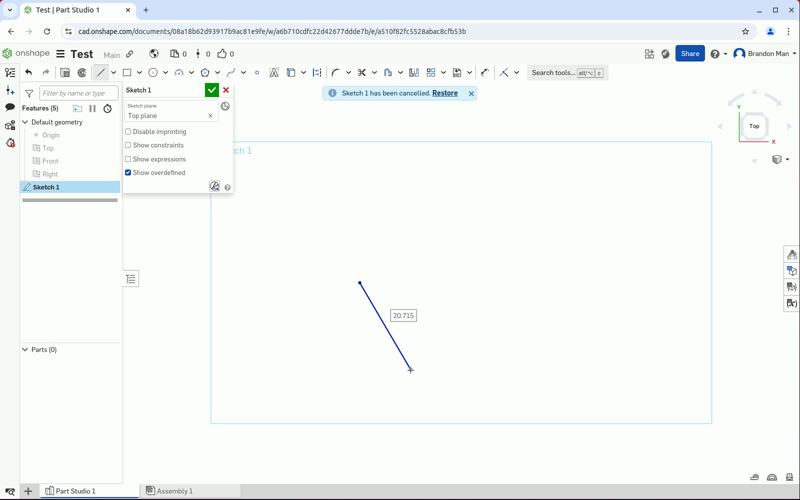
mouse_move(510, 369)
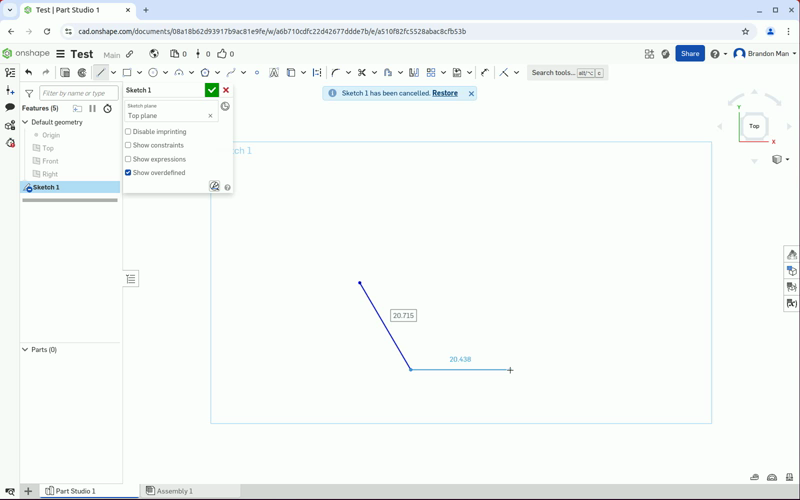
click(510, 369)
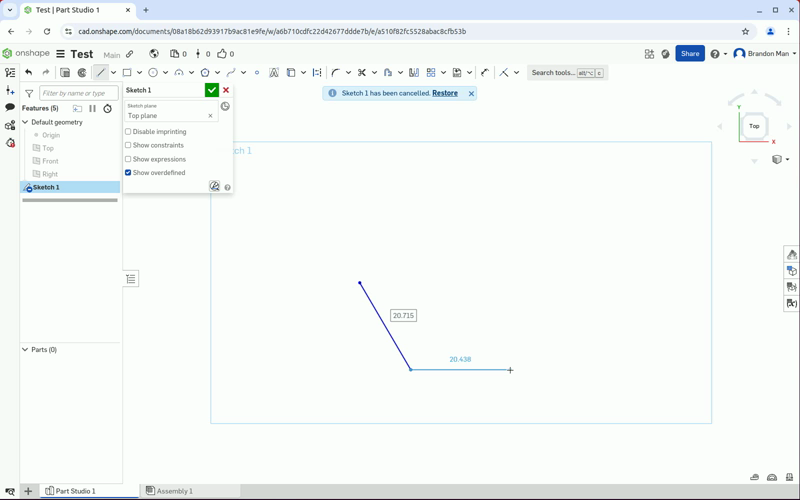
key_up(shift)
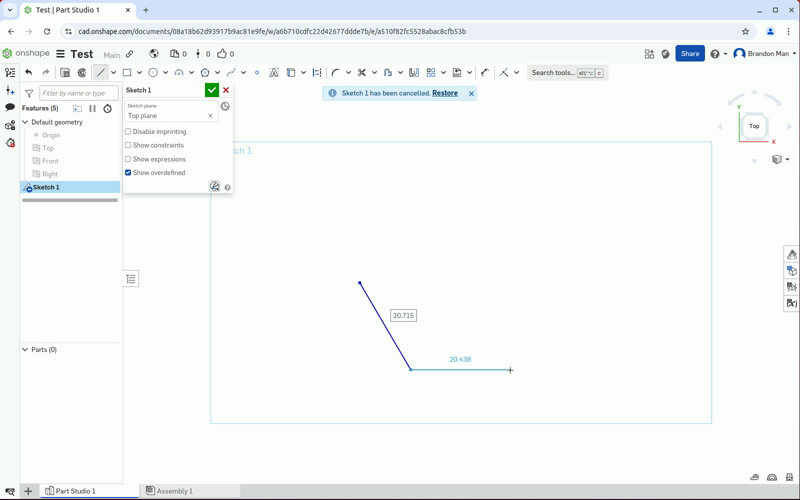
key_down(shift)
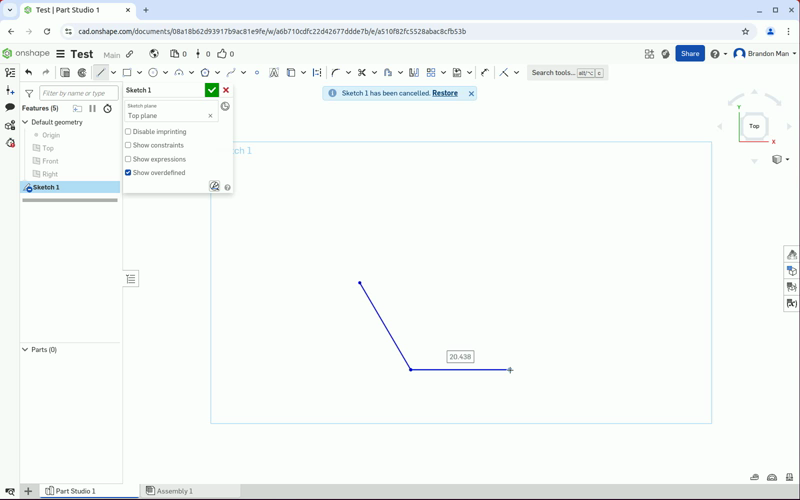
mouse_move(560, 282)
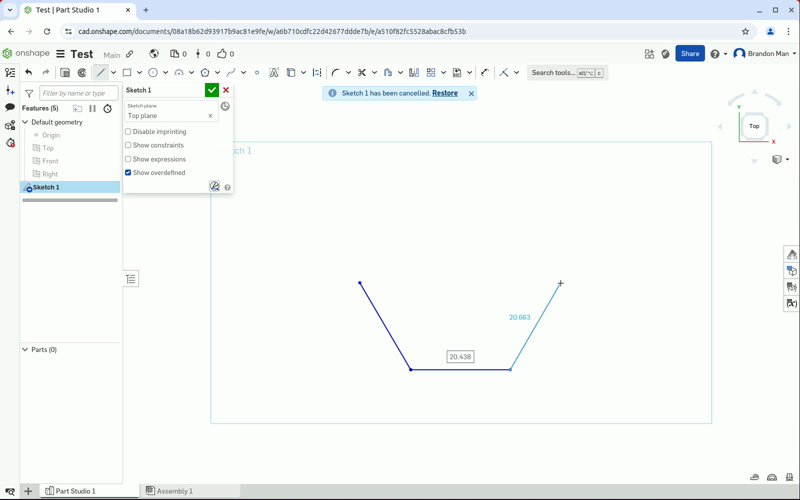
click(560, 282)
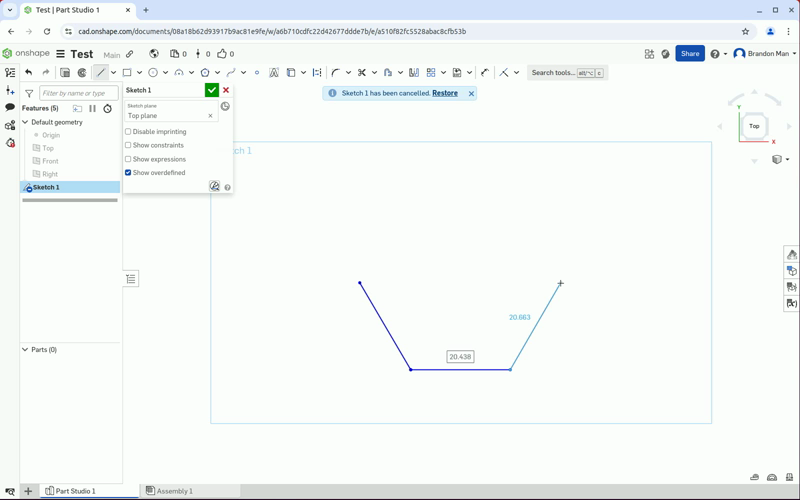
key_up(shift)
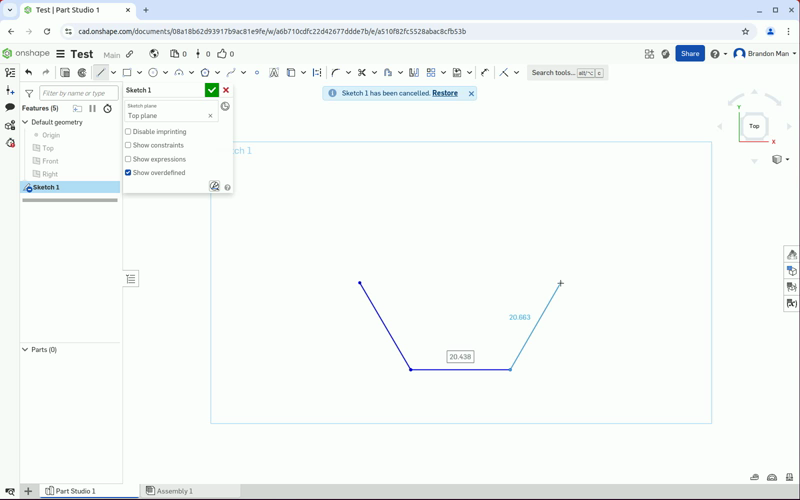
key_down(shift)
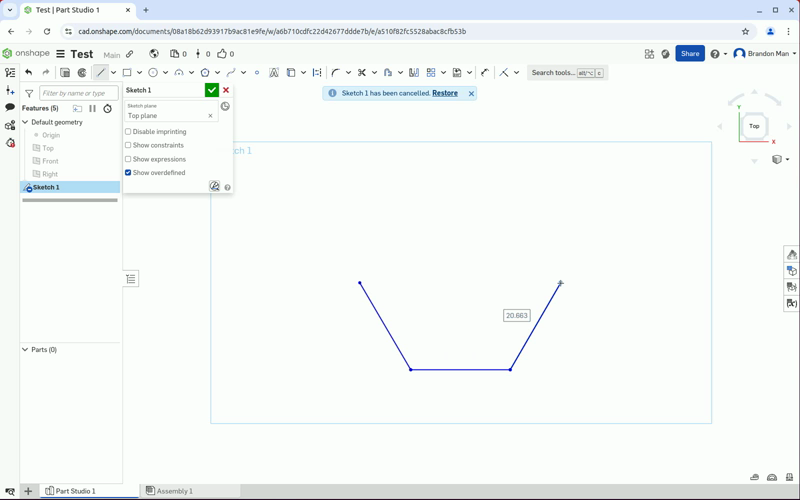
mouse_move(510, 196)
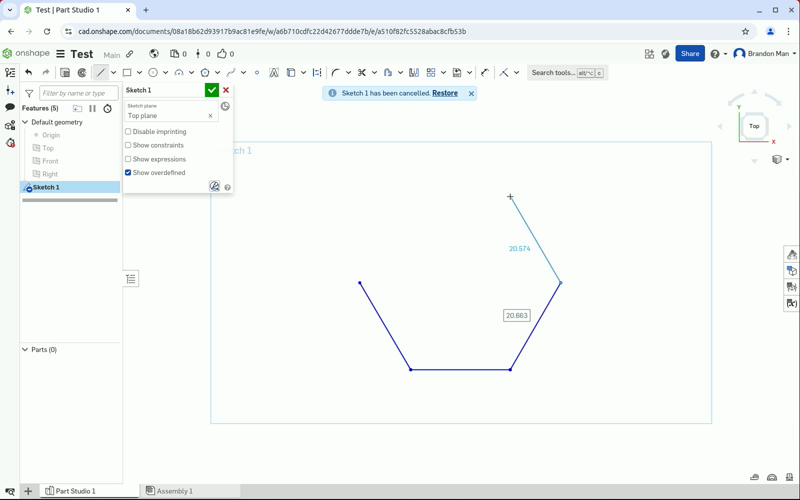
click(510, 196)
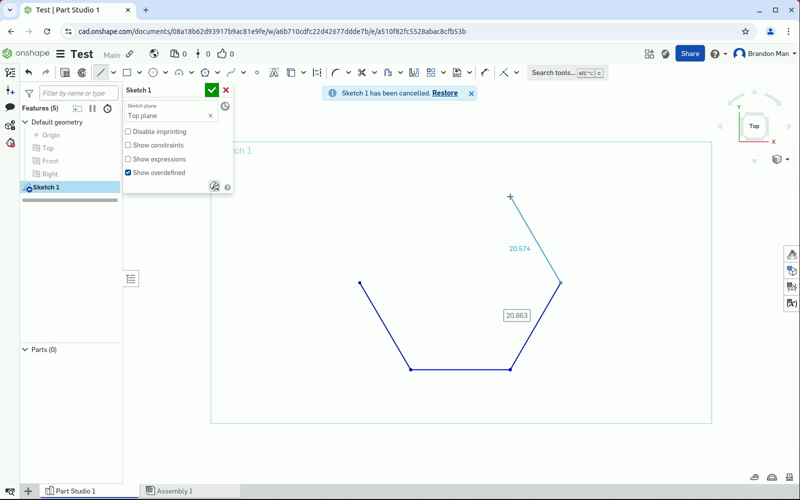
key_up(shift)
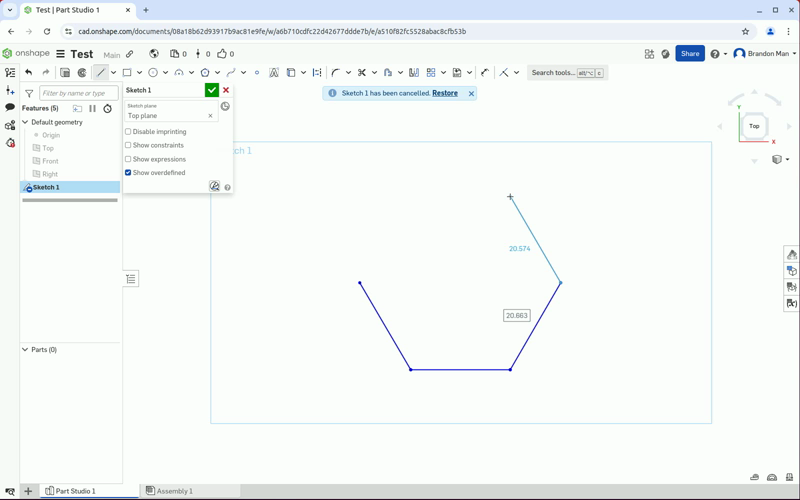
key_down(shift)
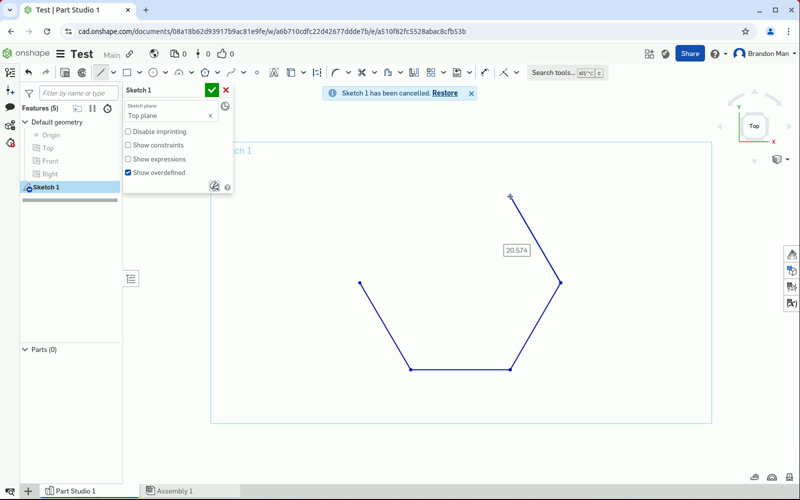
mouse_move(410, 196)
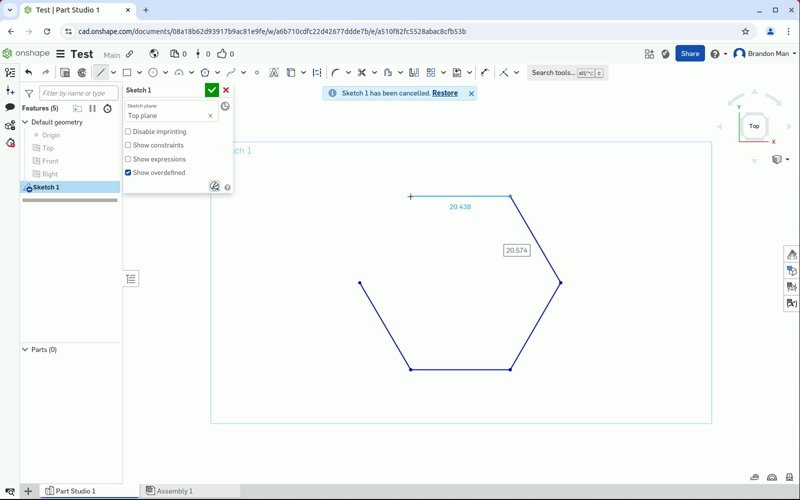
click(410, 196)
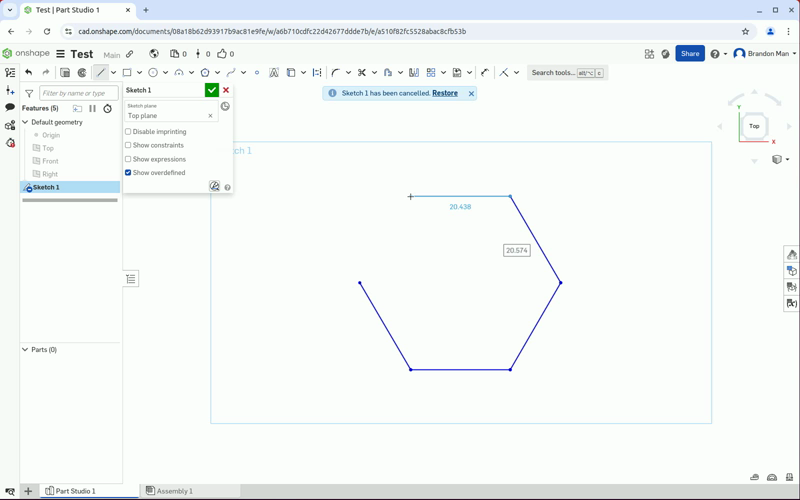
key_up(shift)
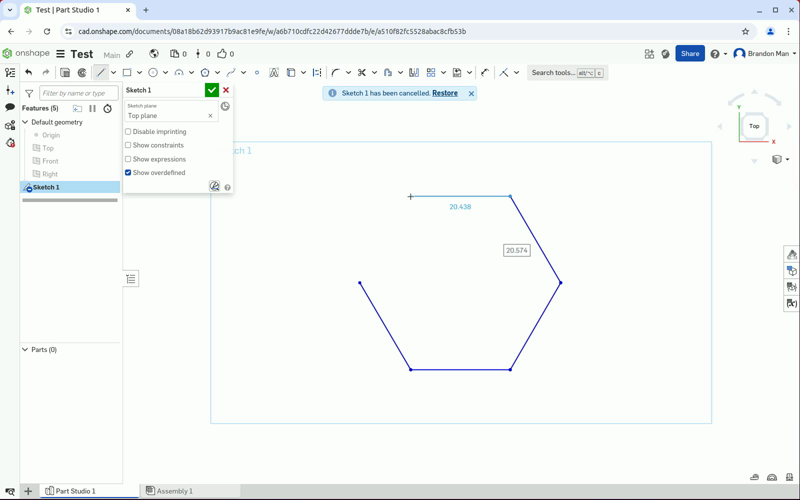
key_down(shift)
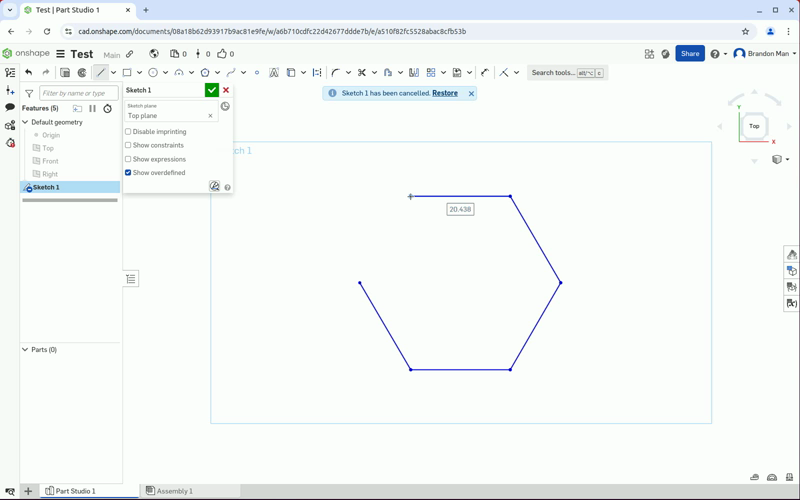
mouse_move(359, 282)
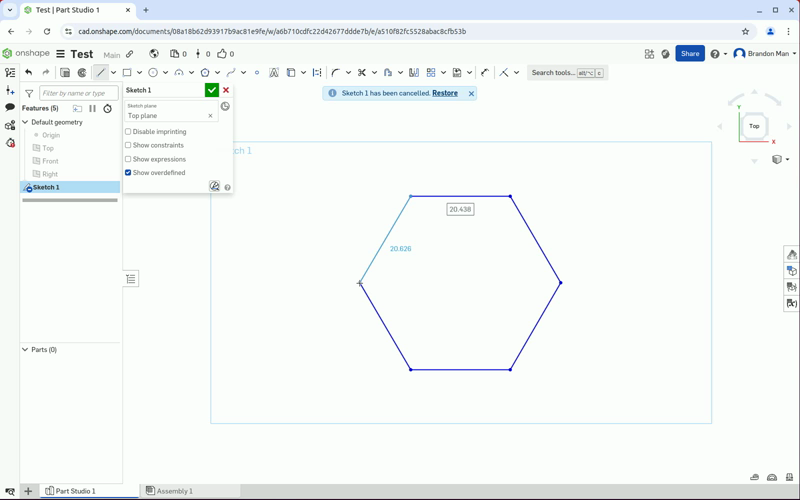
key_up(shift)
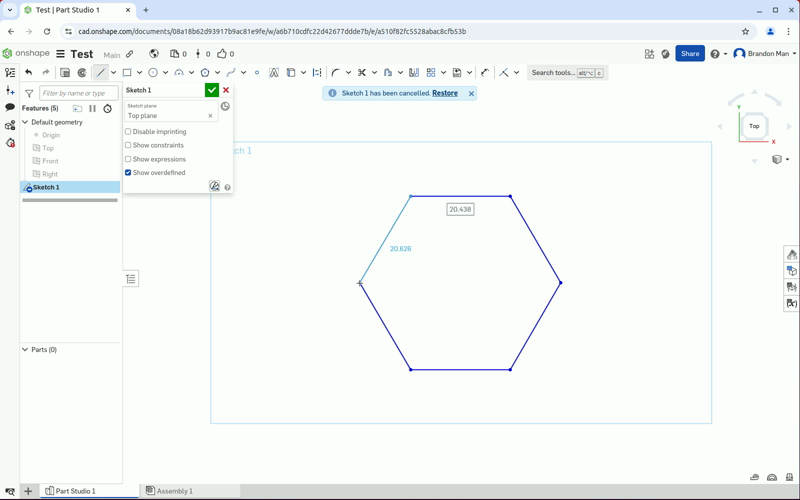
click(359, 282)
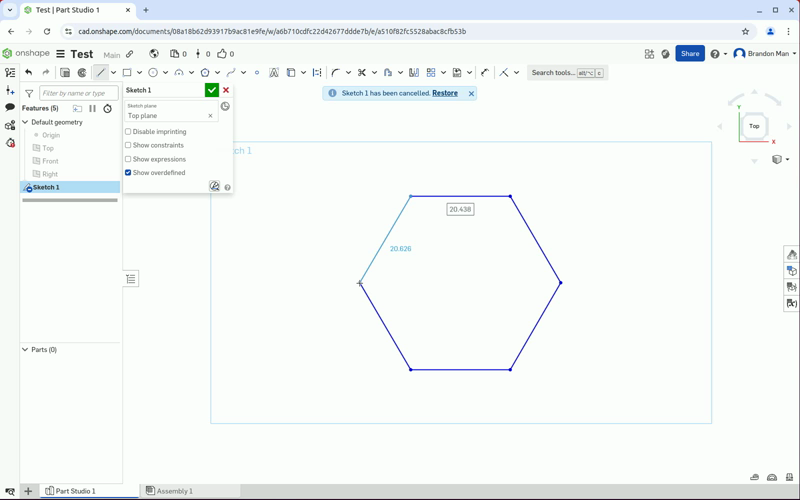
key(esc)
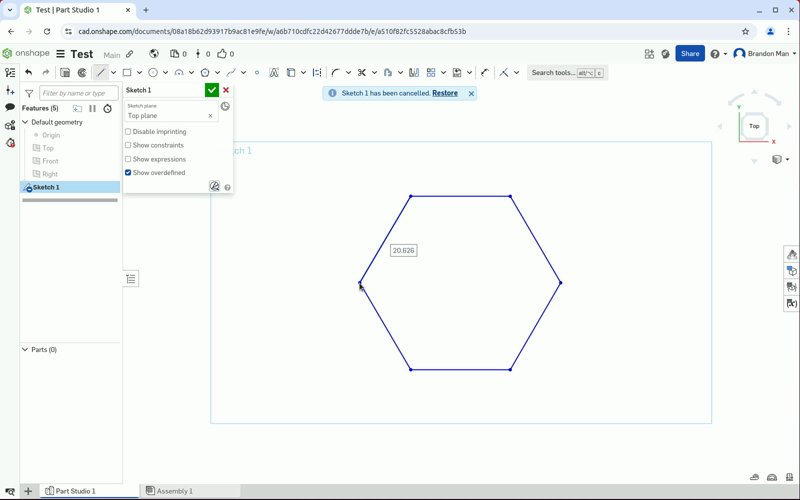
mouse_move(432, 255)
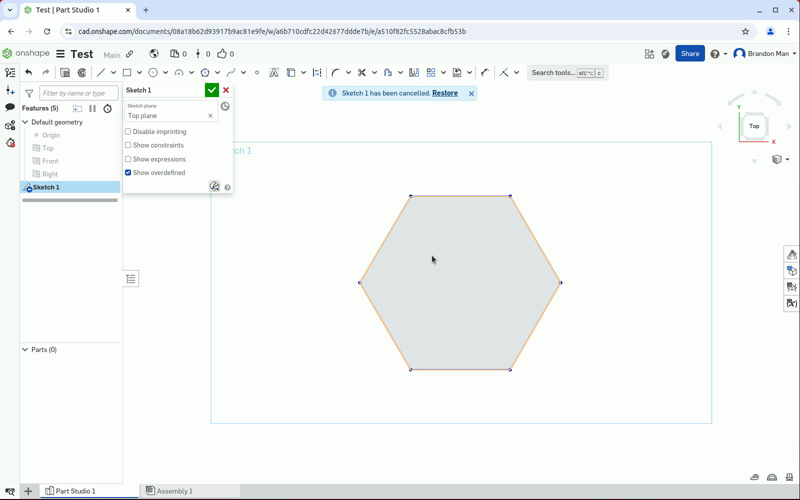
click(432, 255)
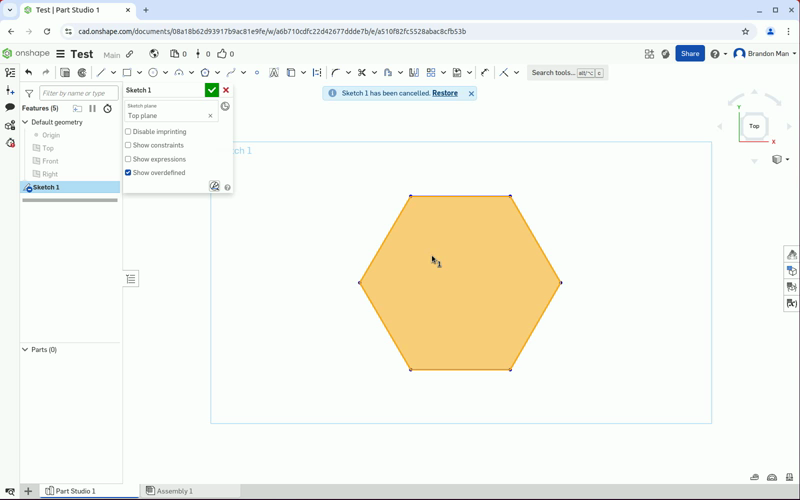
mouse_move(73, 352)
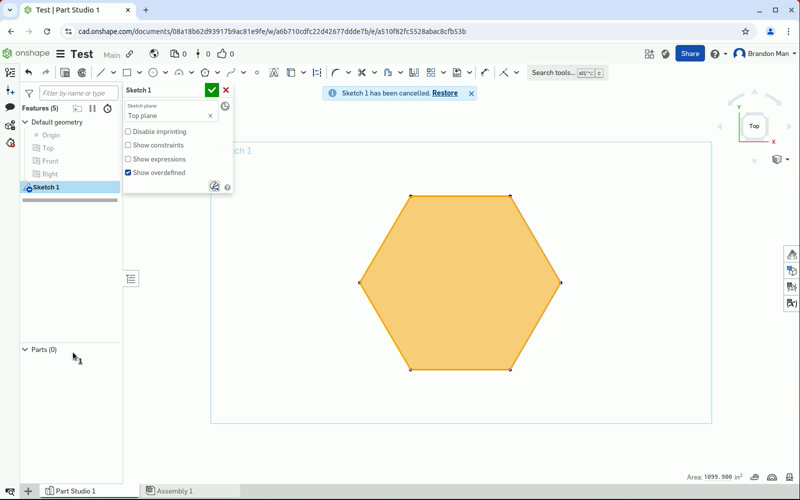
key(shift+y)
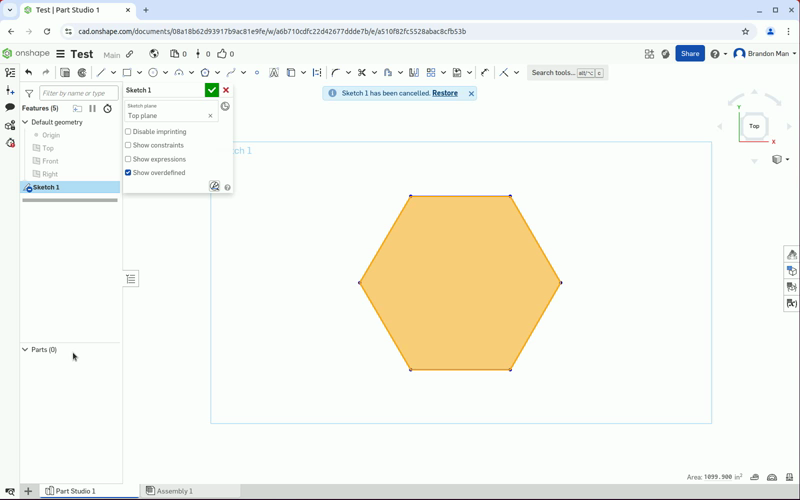
key(shift+e)
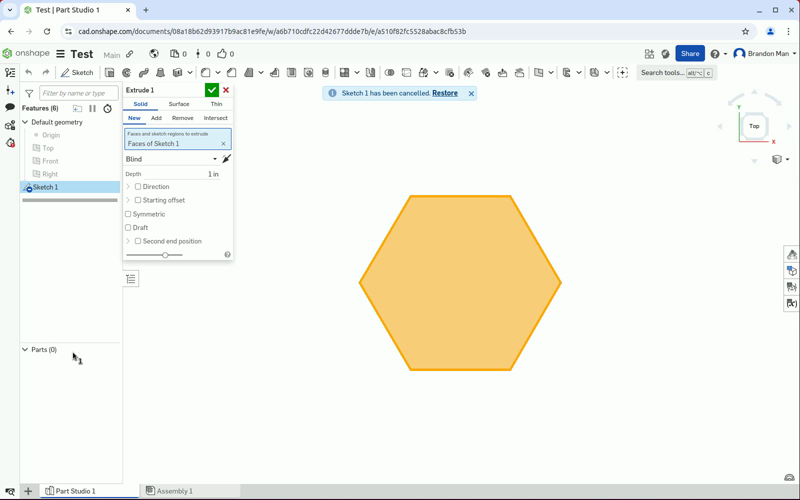
mouse_move(143, 106)
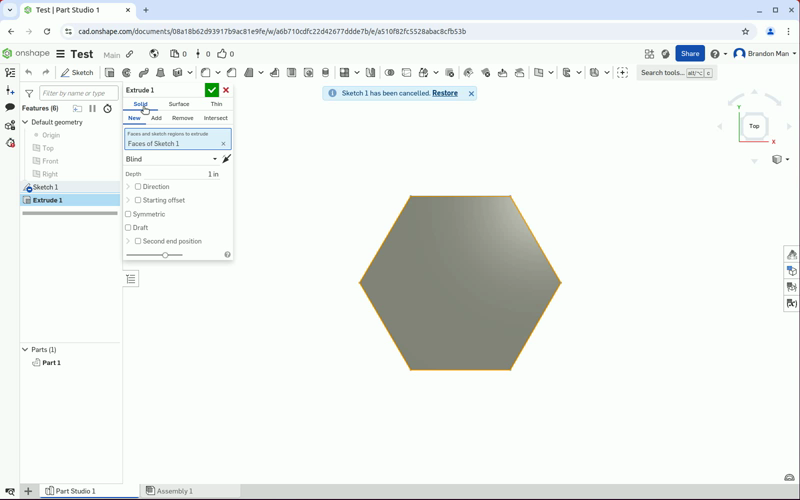
click(143, 106)
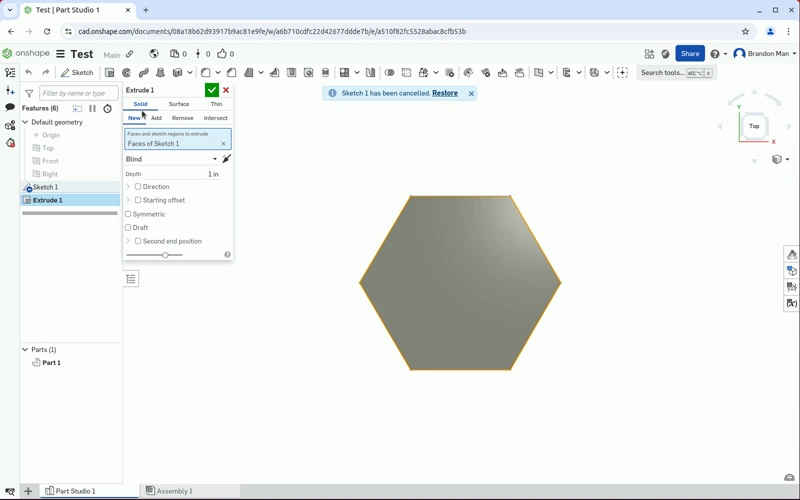
mouse_move(137, 120)
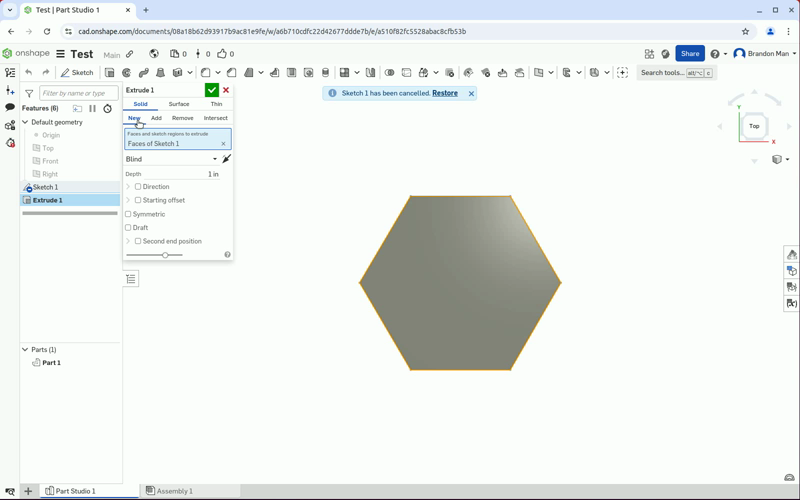
click(137, 120)
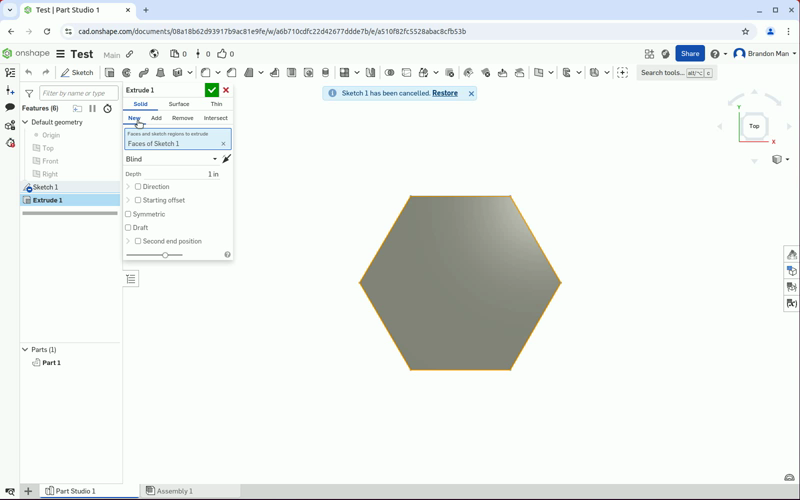
key(tab, 4)
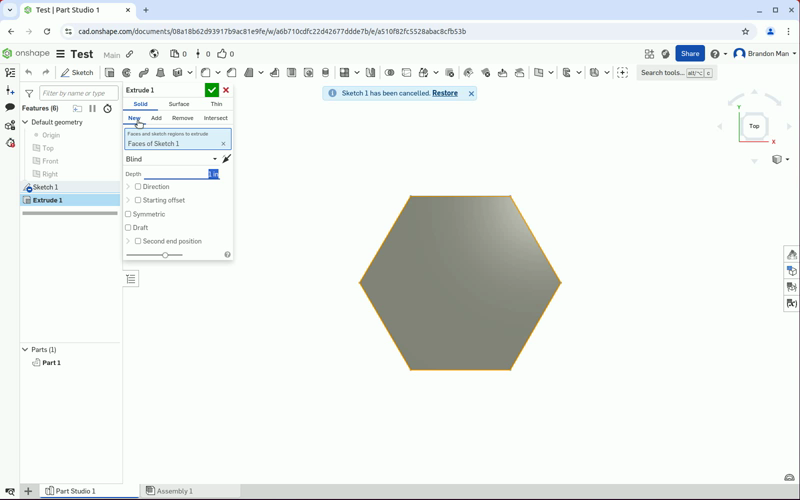
text(11.554)
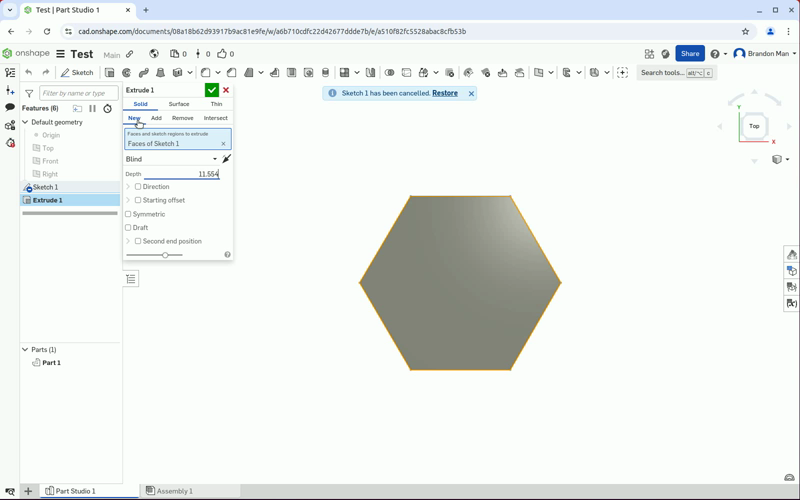
key(enter)
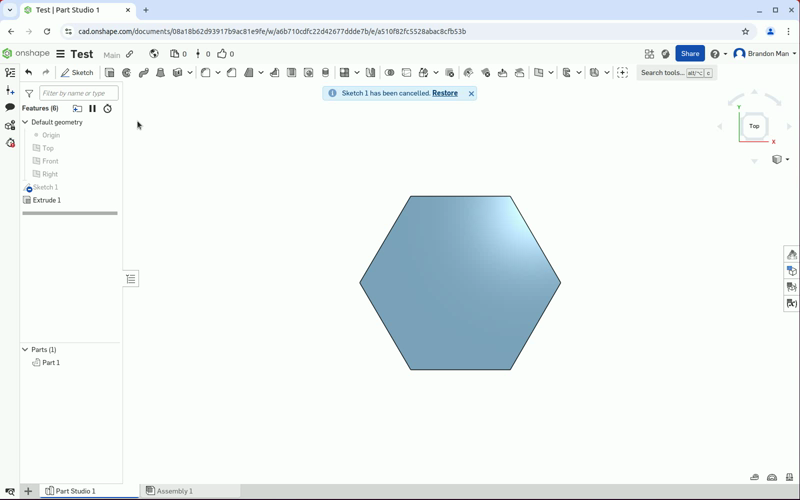
key(shift+h)
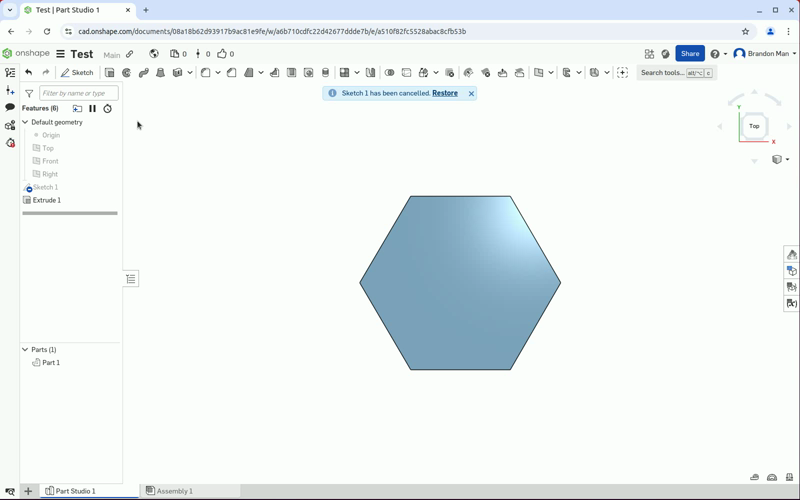
key(shift+h)
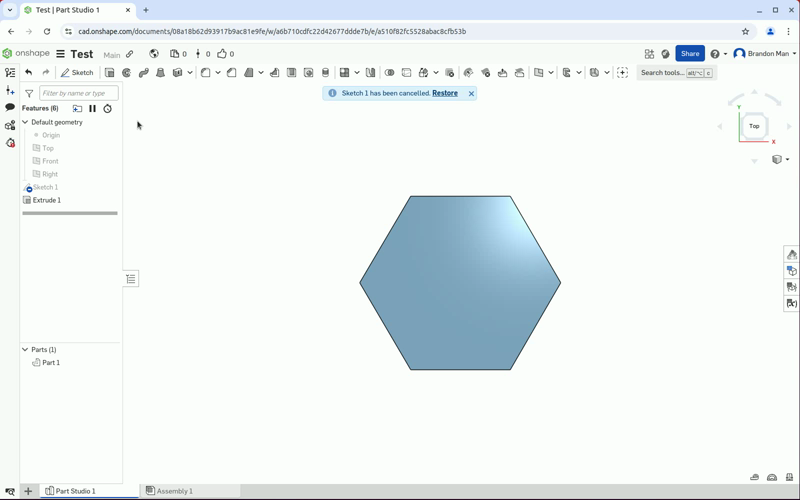
mouse_move(73, 189)
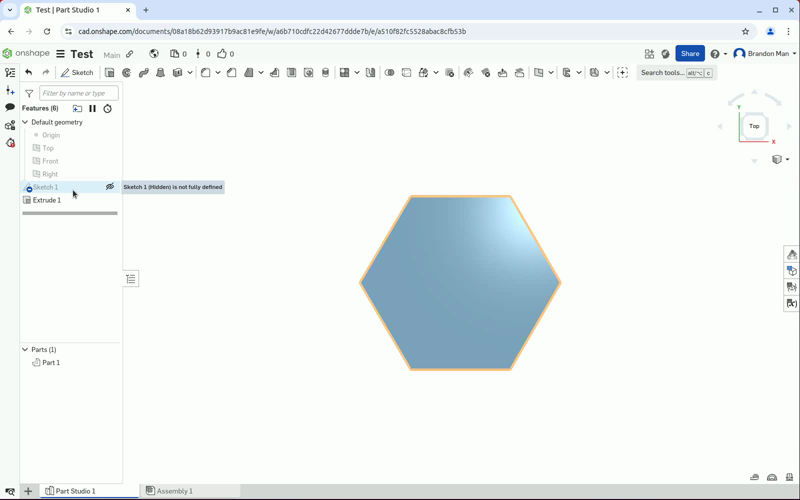
click(73, 189)
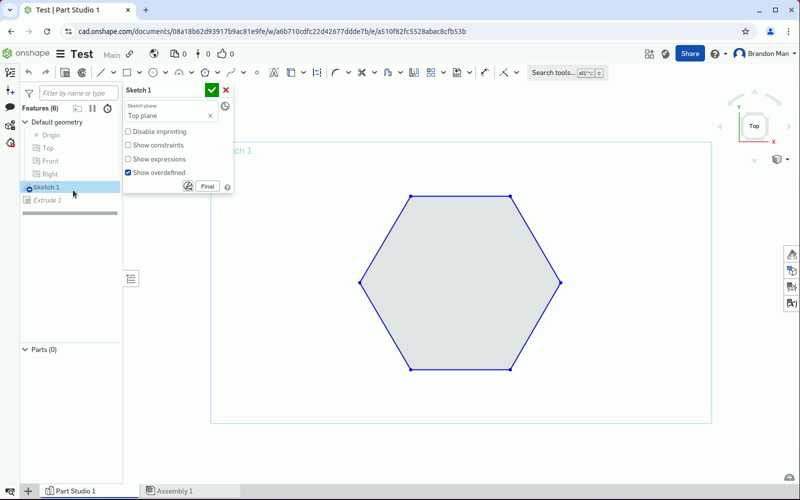
mouse_move(229, 92)
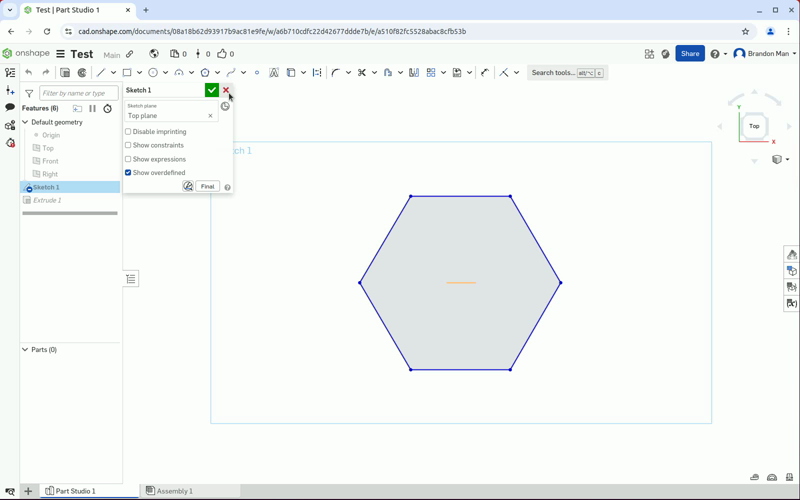
click(229, 92)
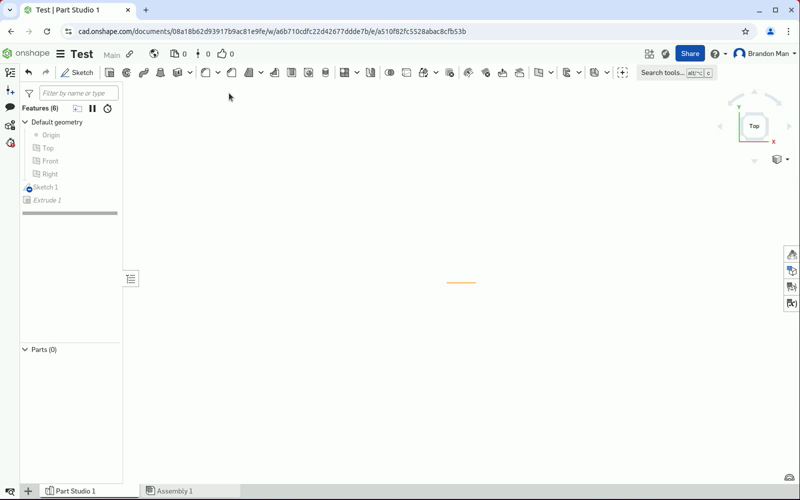
mouse_move(541, 75)
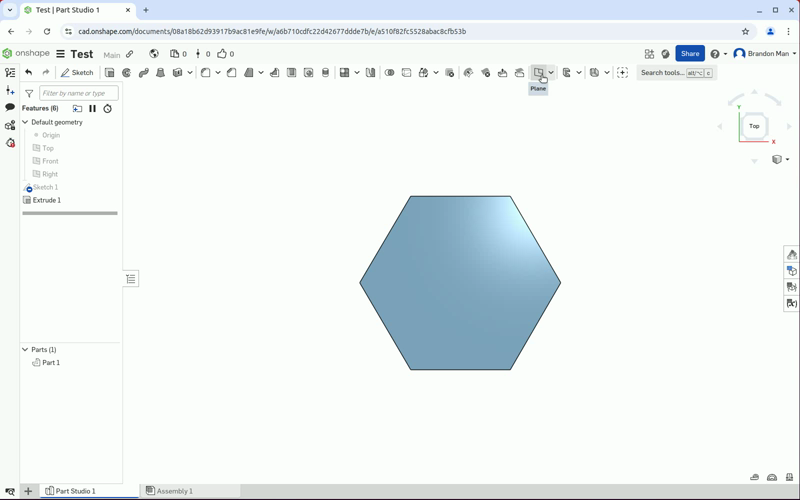
click(541, 75)
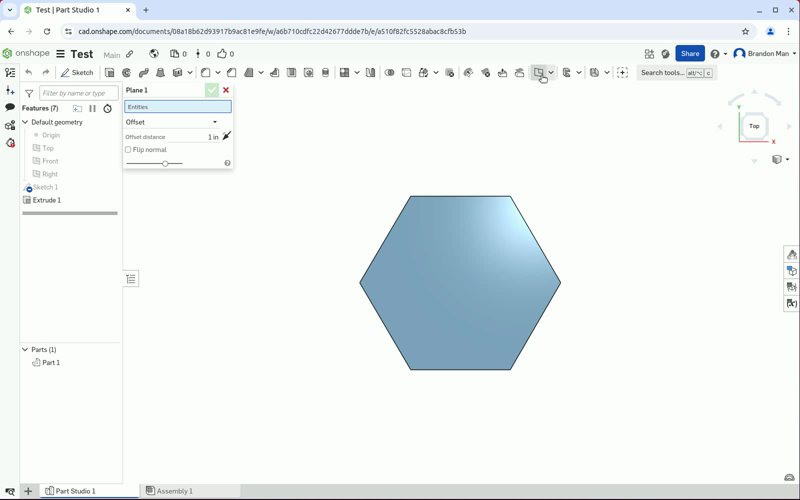
mouse_move(73, 150)
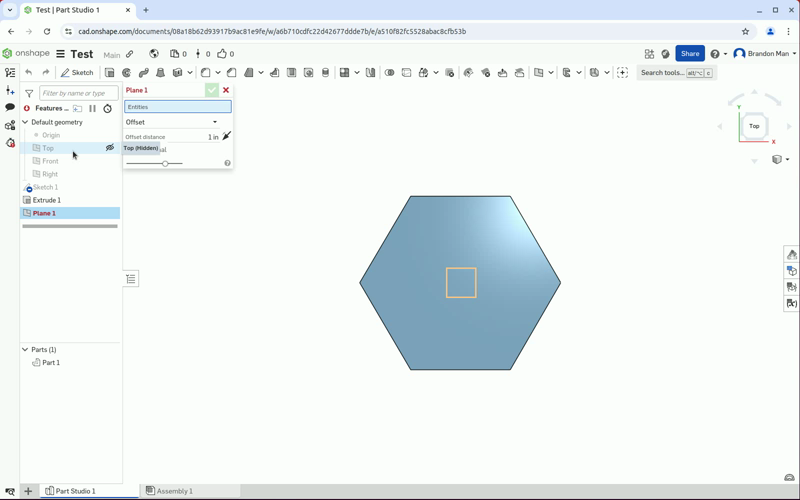
click(73, 150)
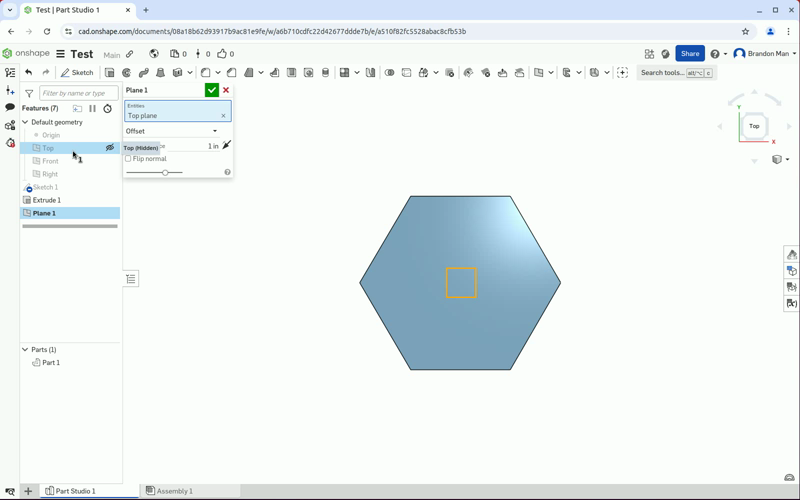
key(tab, 2)
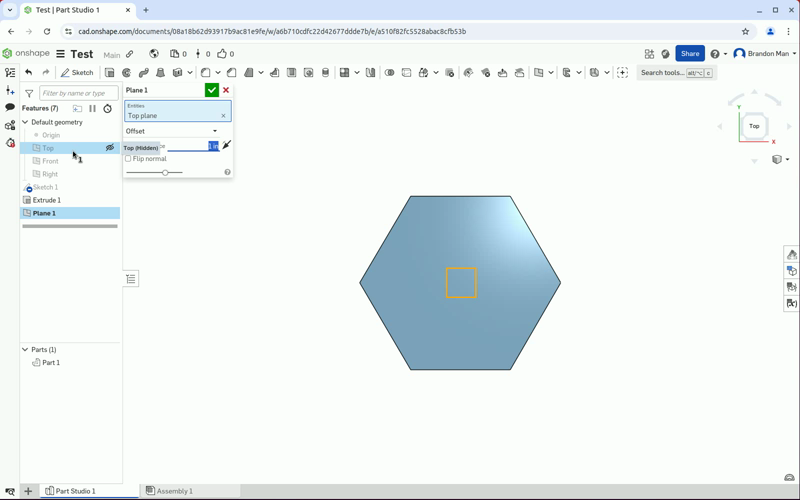
text(11.554)
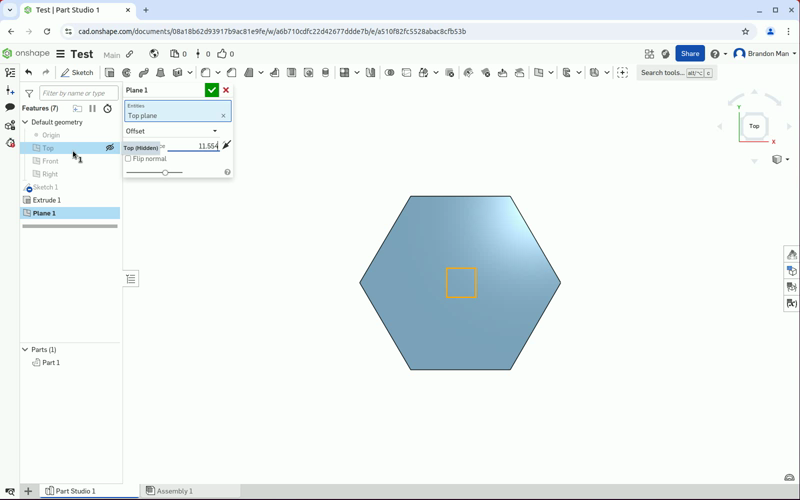
key(enter, 2)
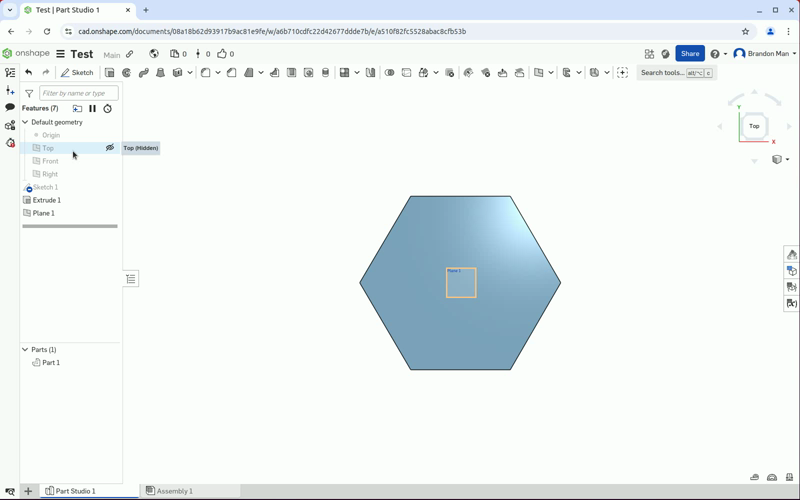
key(shift+s)
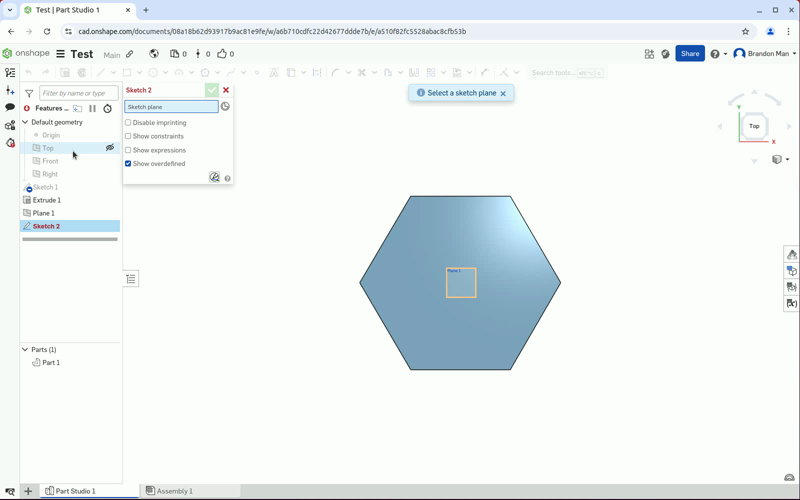
mouse_move(73, 215)
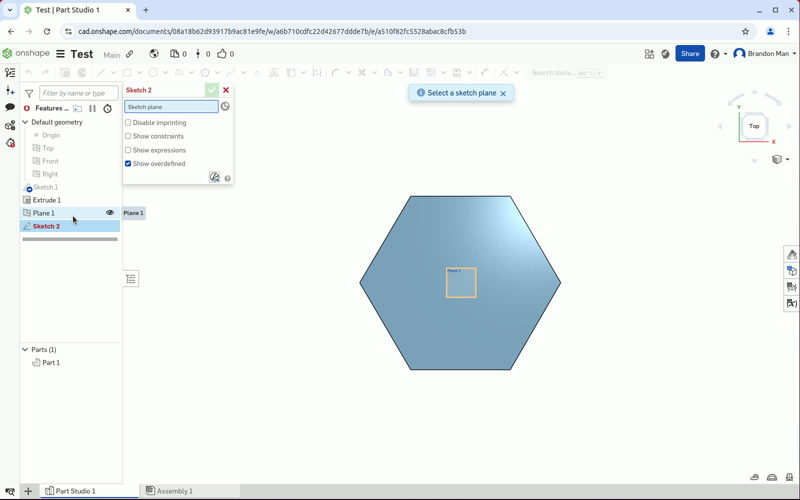
click(73, 215)
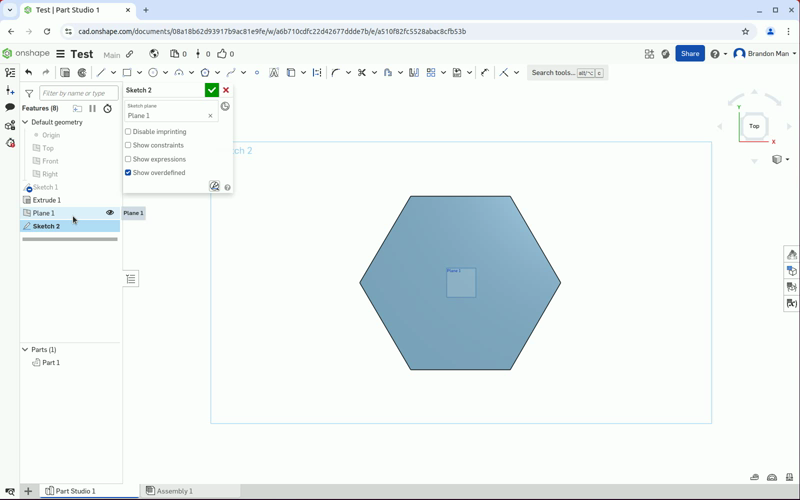
mouse_move(73, 352)
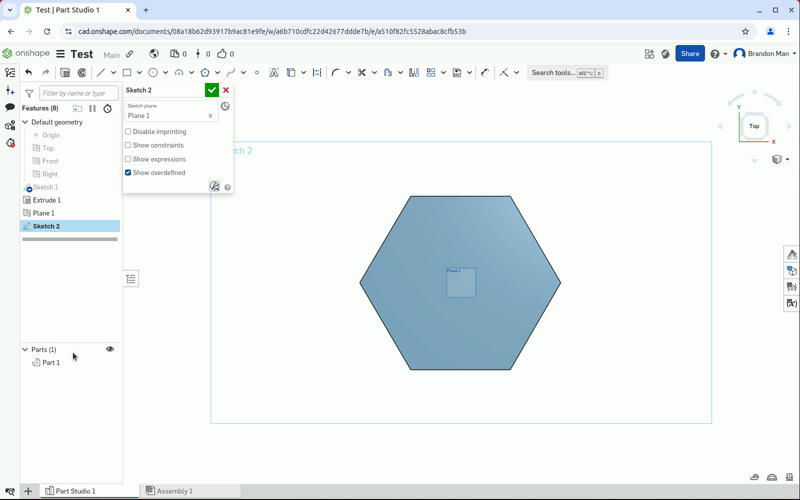
key(y)
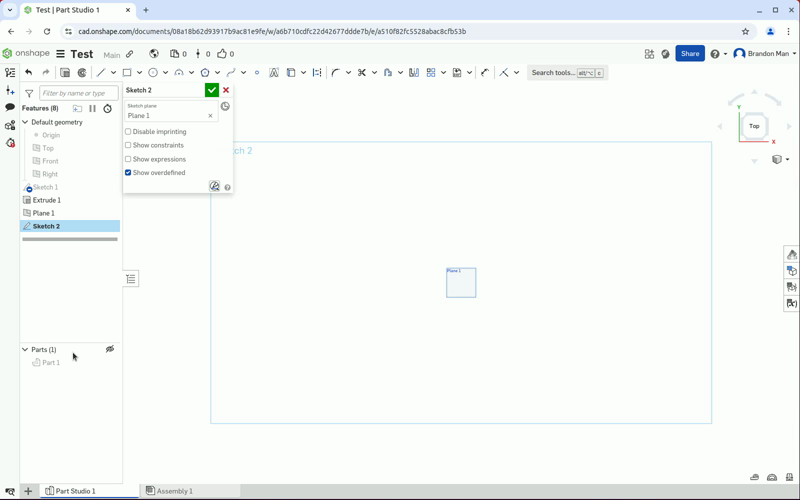
key(c)
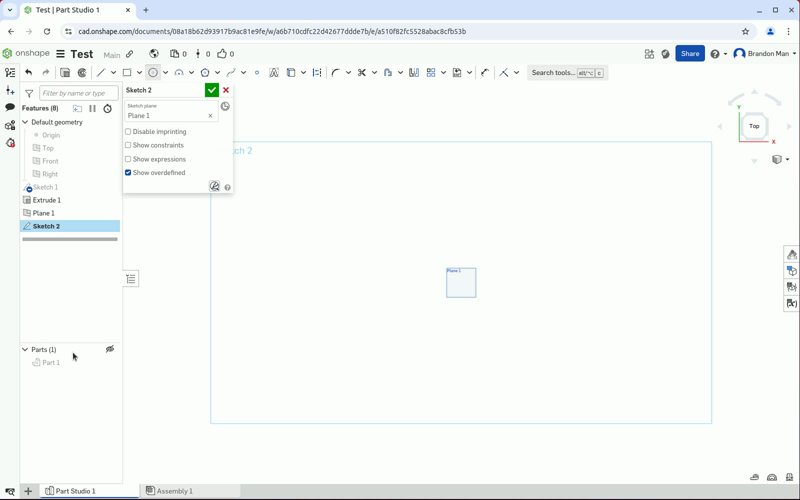
key_down(shift)
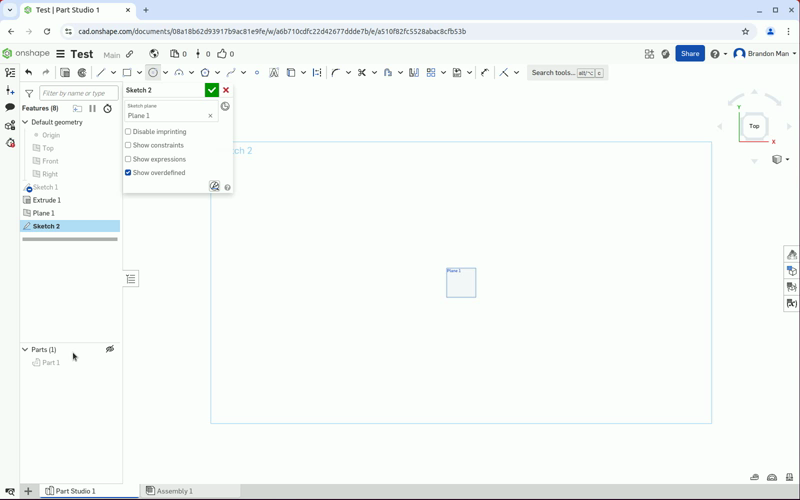
mouse_move(479, 312)
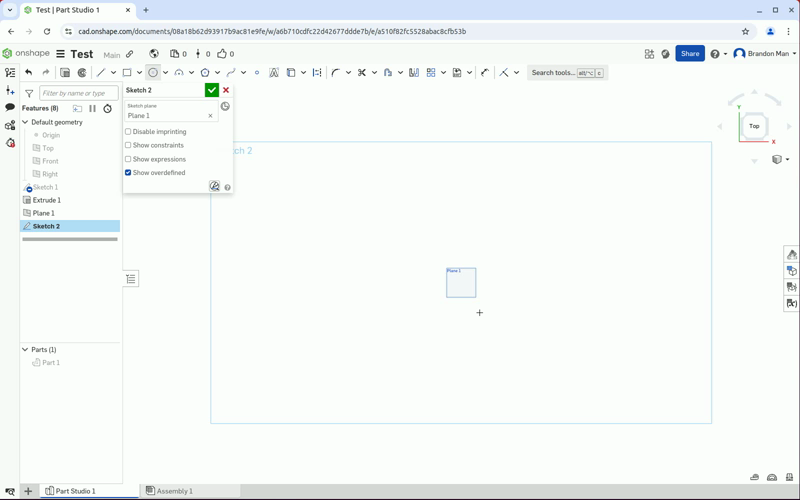
click(479, 312)
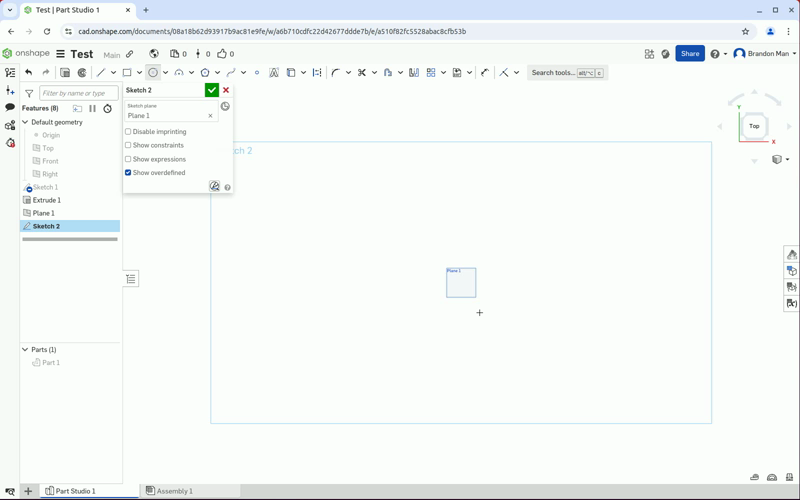
key_up(shift)
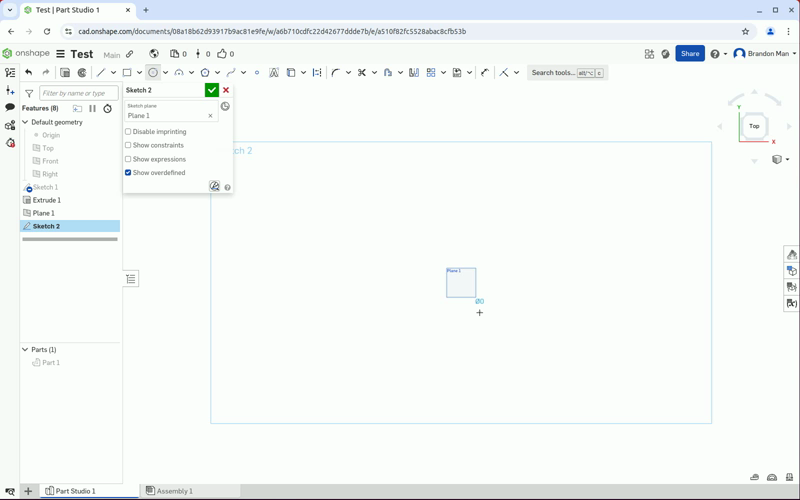
mouse_move(514, 312)
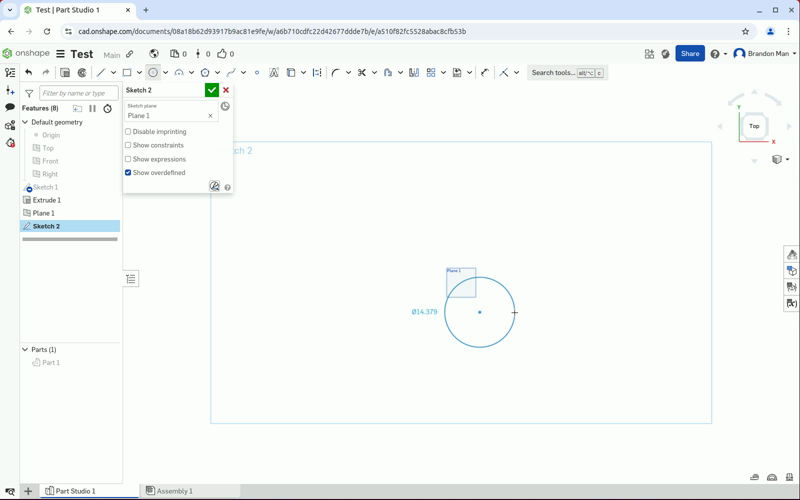
click(514, 312)
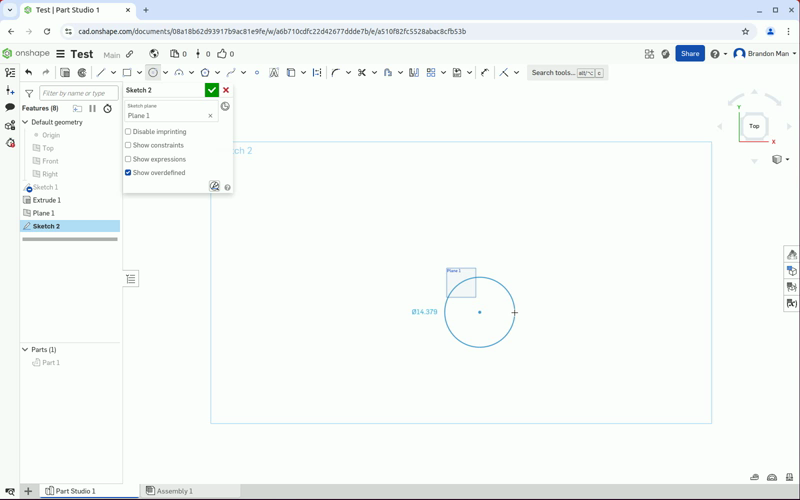
key(esc)
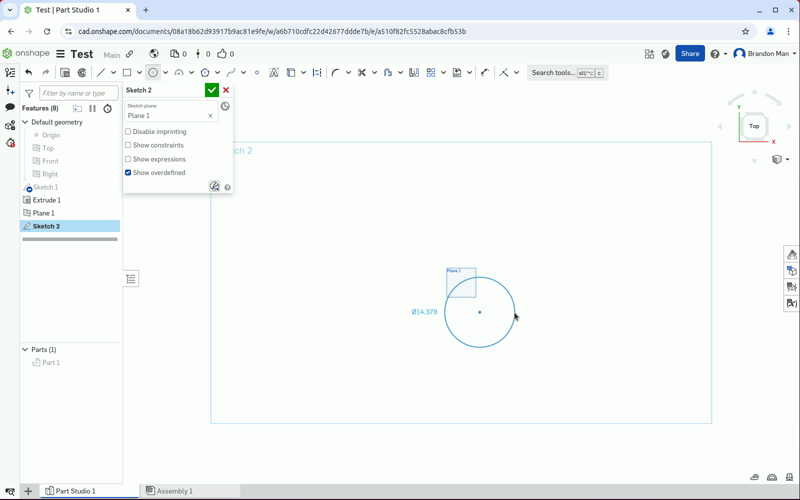
mouse_move(458, 313)
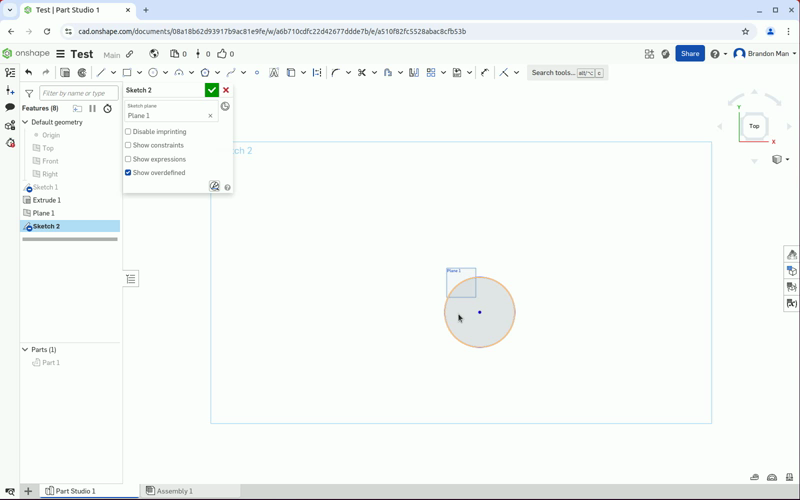
click(458, 313)
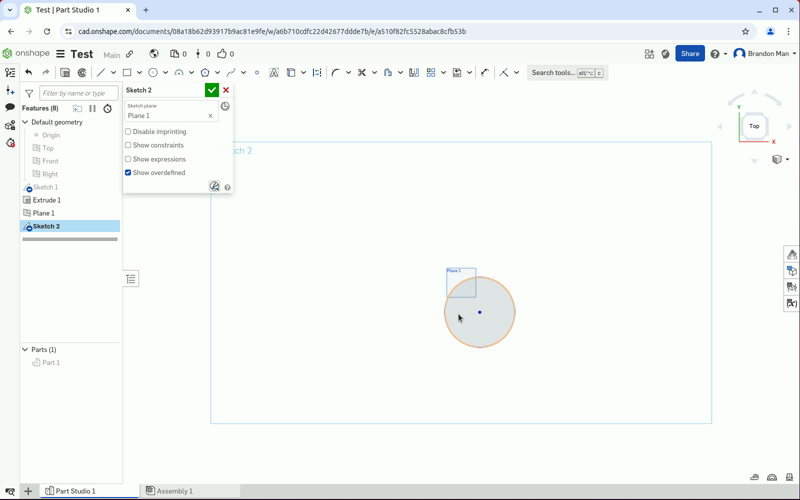
mouse_move(73, 352)
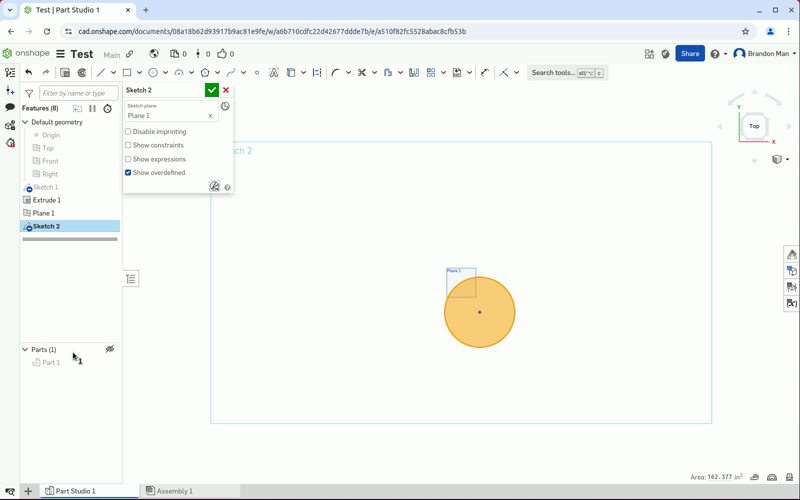
key(shift+y)
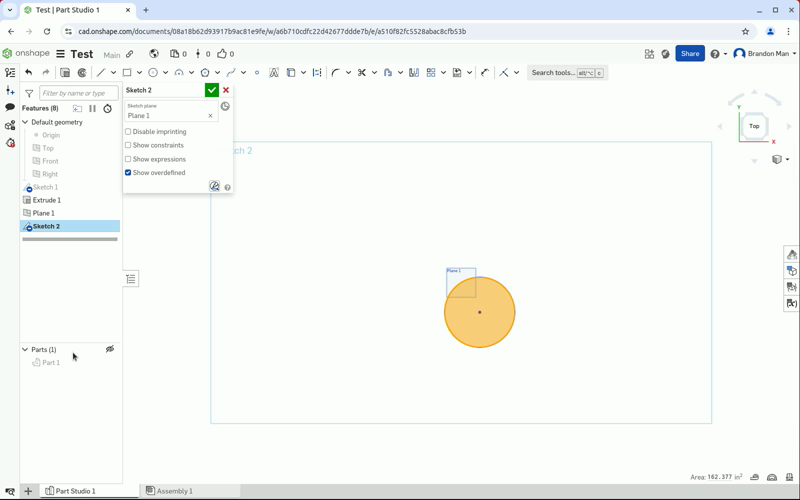
key(shift+e)
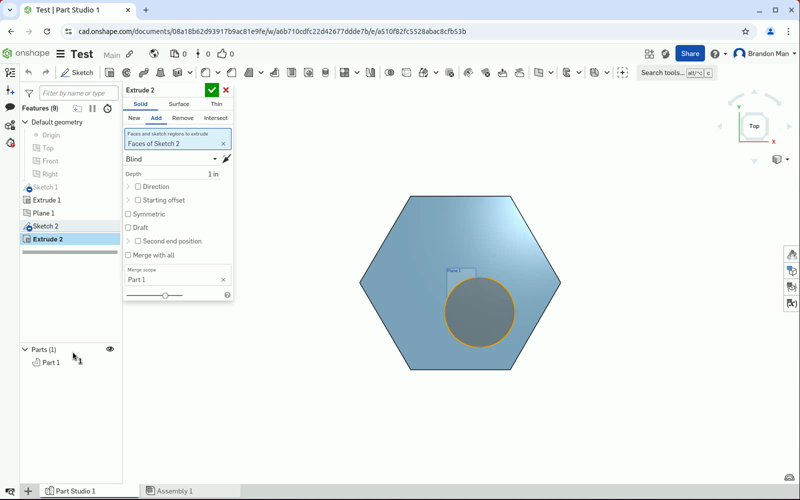
mouse_move(143, 106)
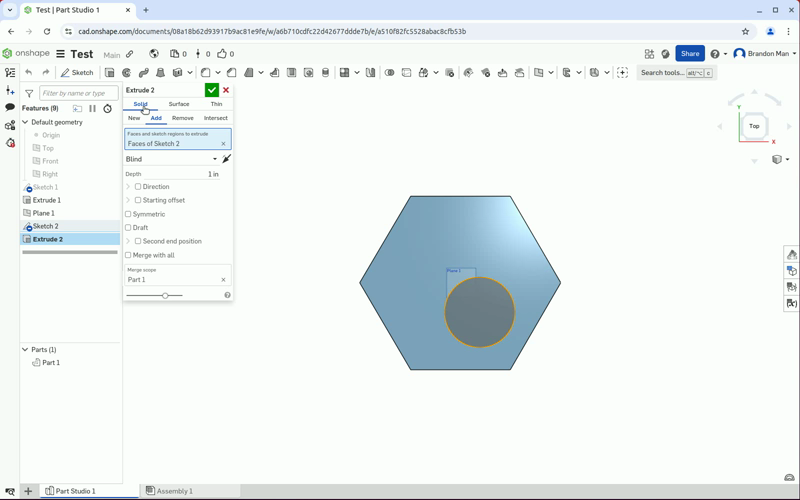
click(143, 106)
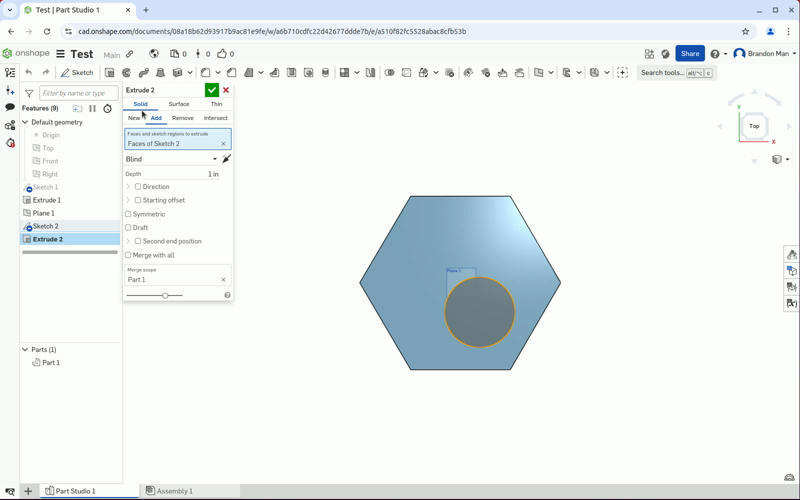
mouse_move(137, 120)
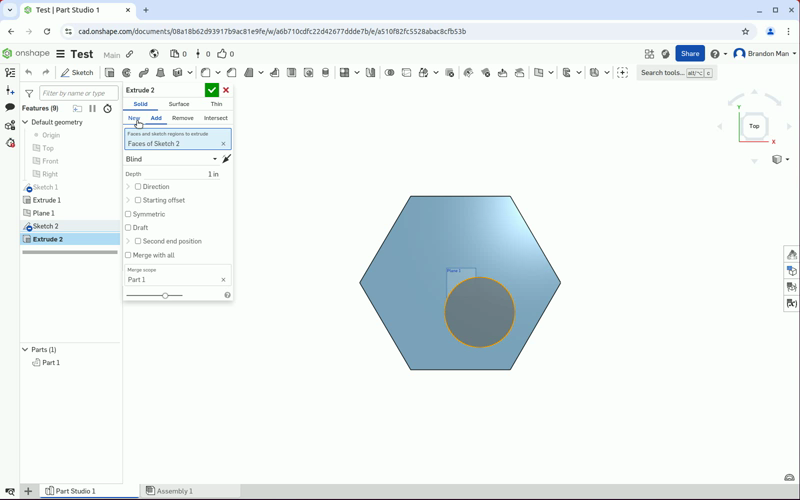
click(137, 120)
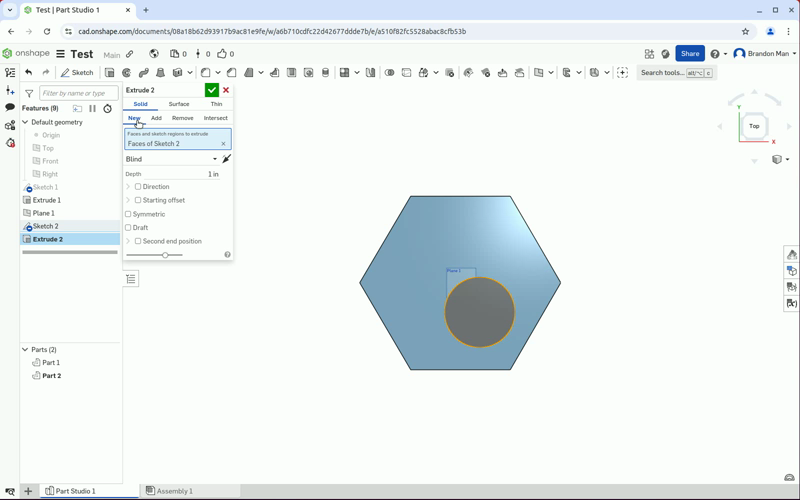
key(tab, 4)
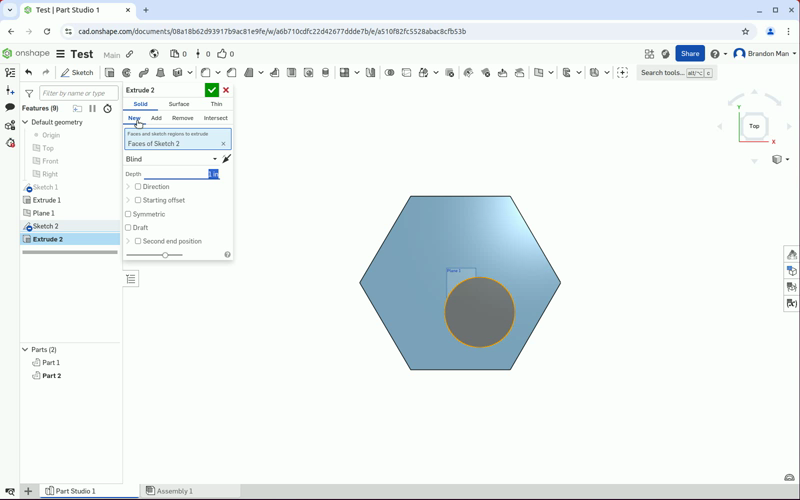
text(11.554)
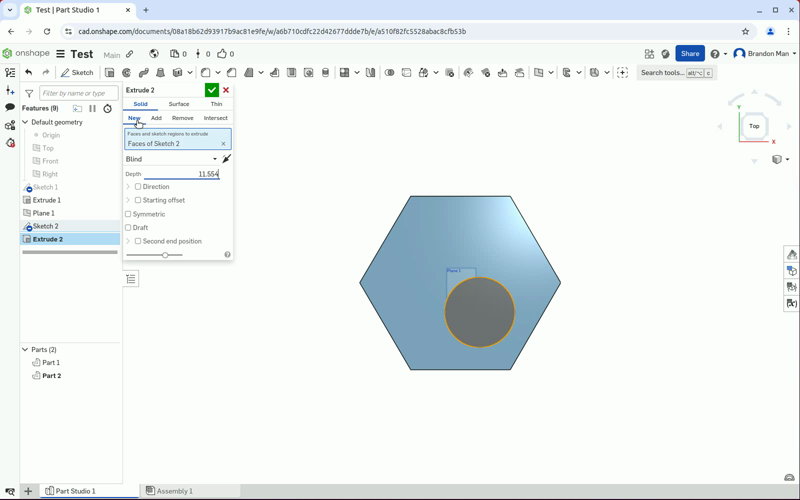
key(enter)
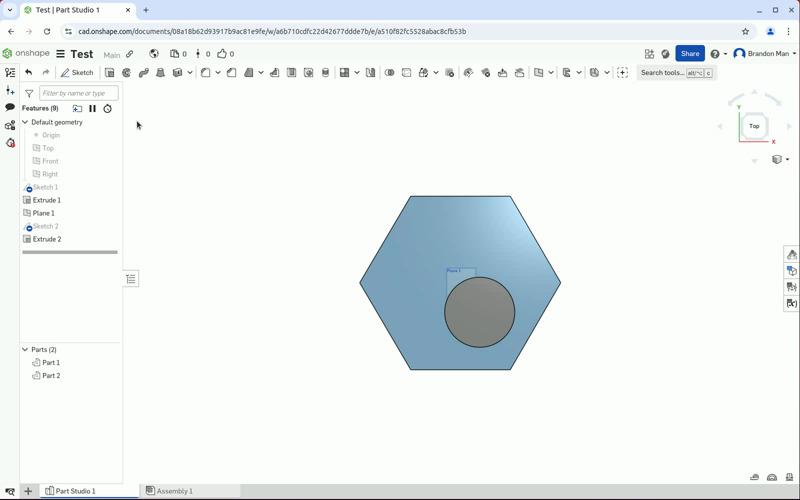
key(shift+h)
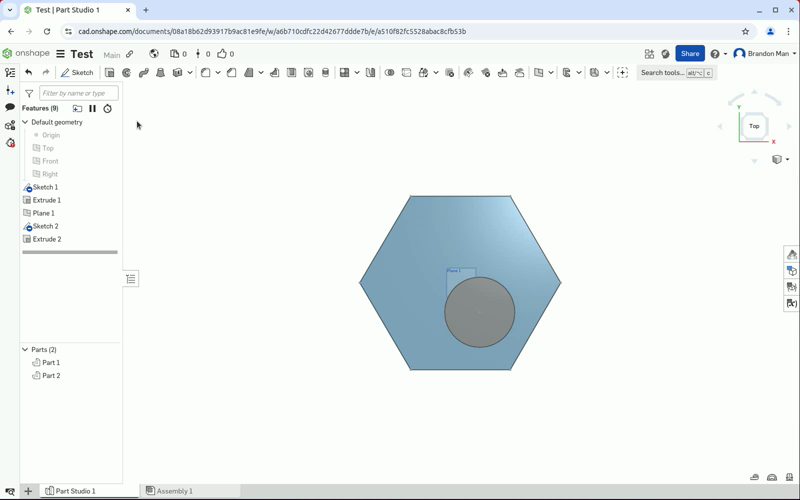
key(shift+h)
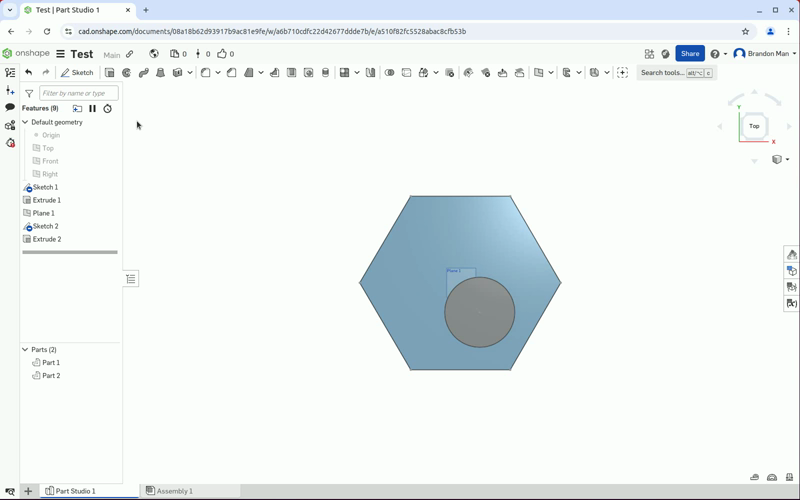
key(shift+7)
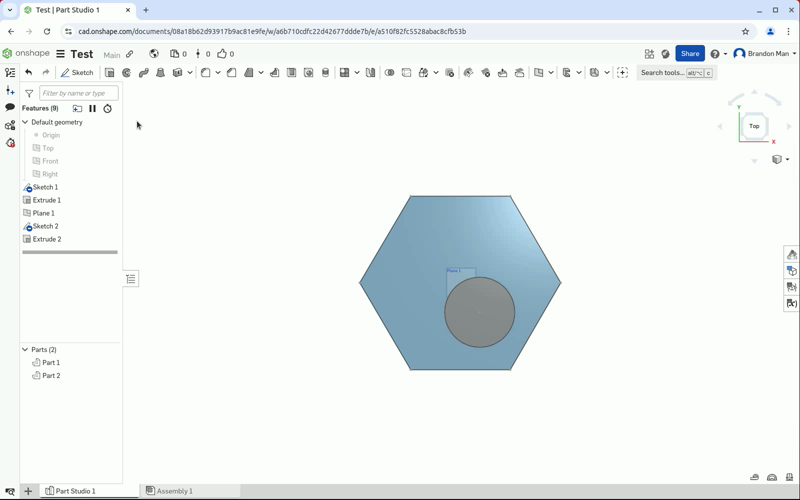
key(up, 3)
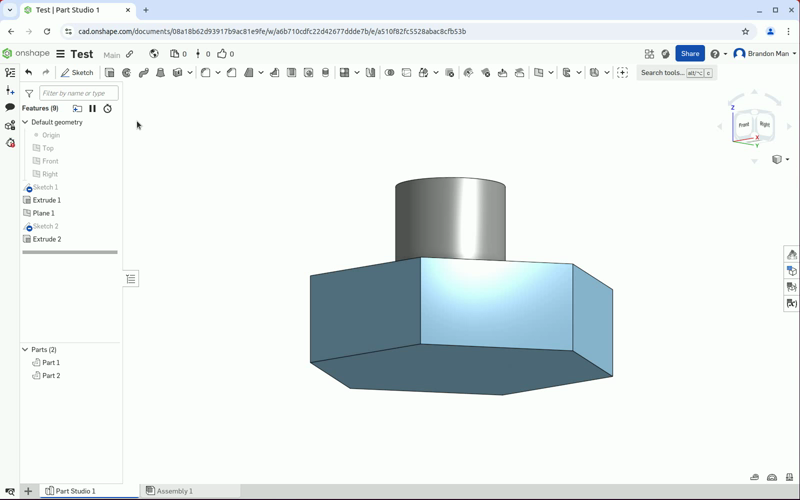
key(left, 3)
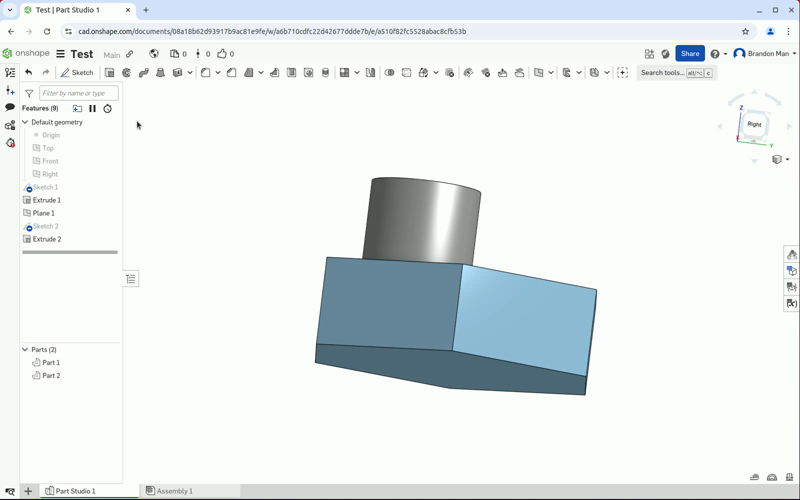
key(right, 3)
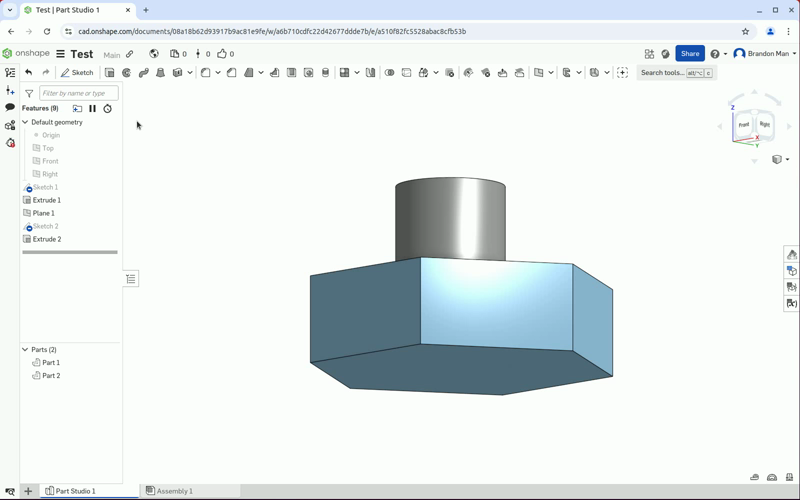
key(down, 3)
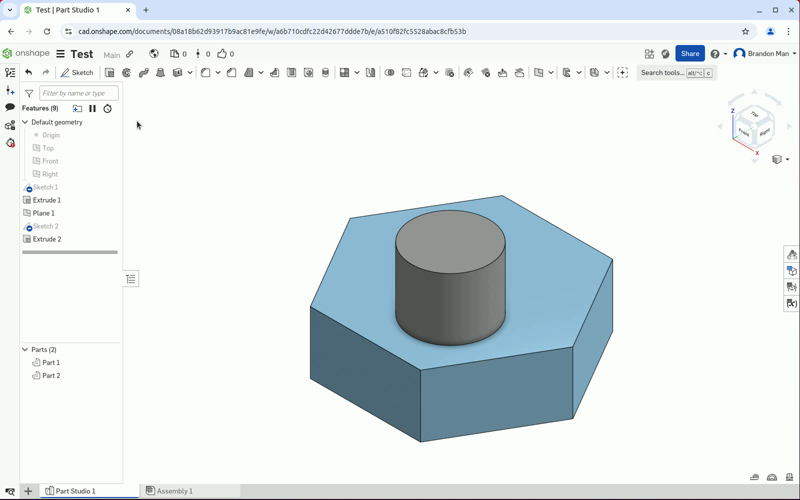
mouse_move(73, 189)
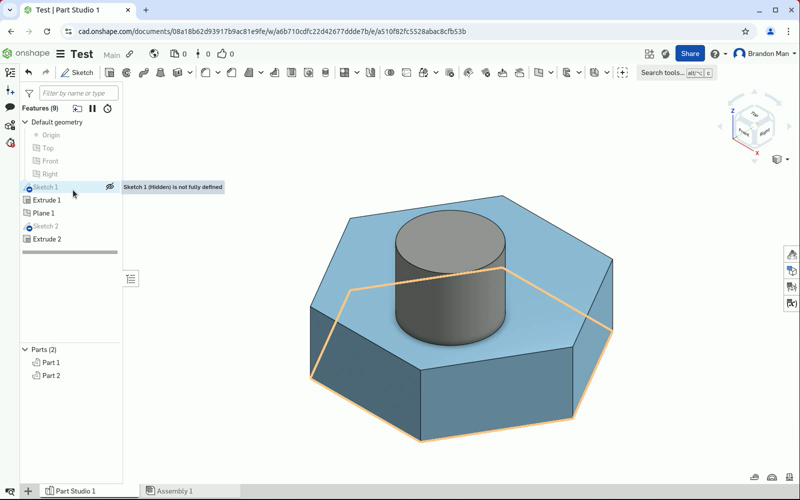
click(73, 189)